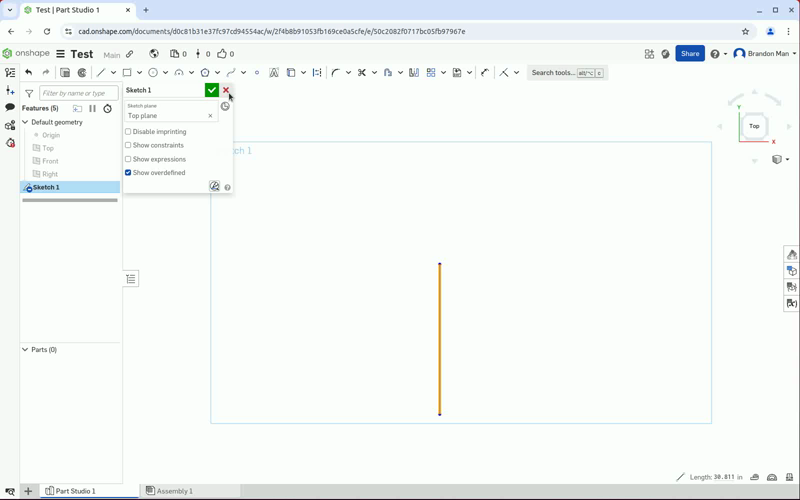
key(shift+h)
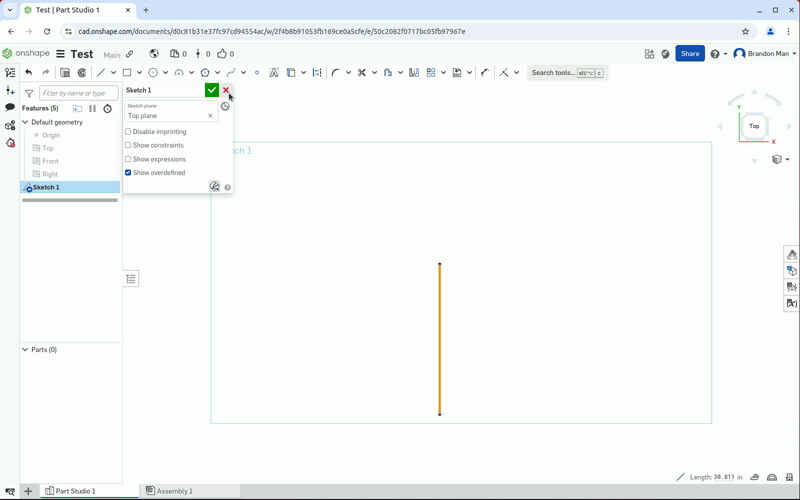
key(shift+s)
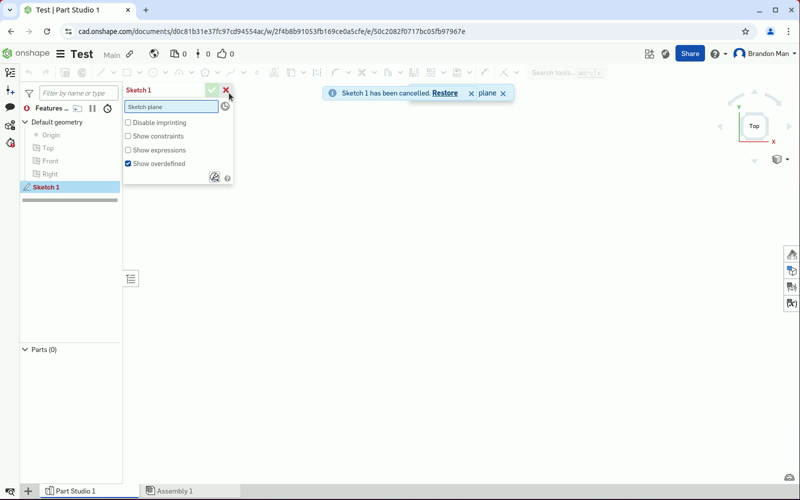
mouse_move(73, 150)
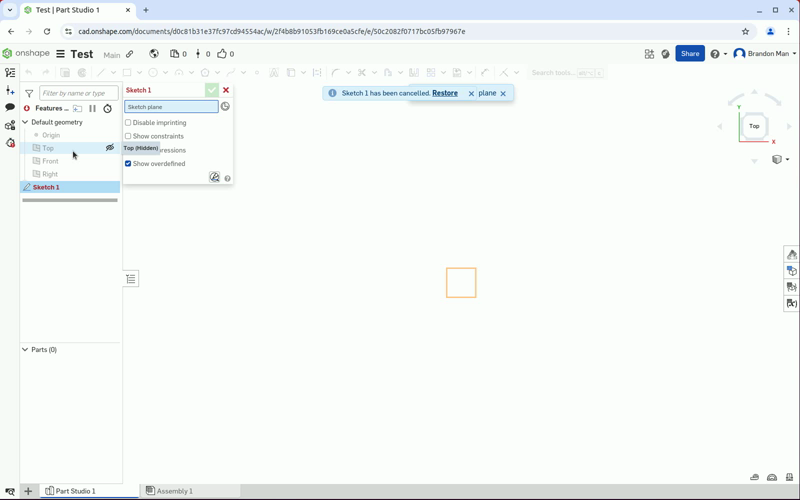
click(73, 150)
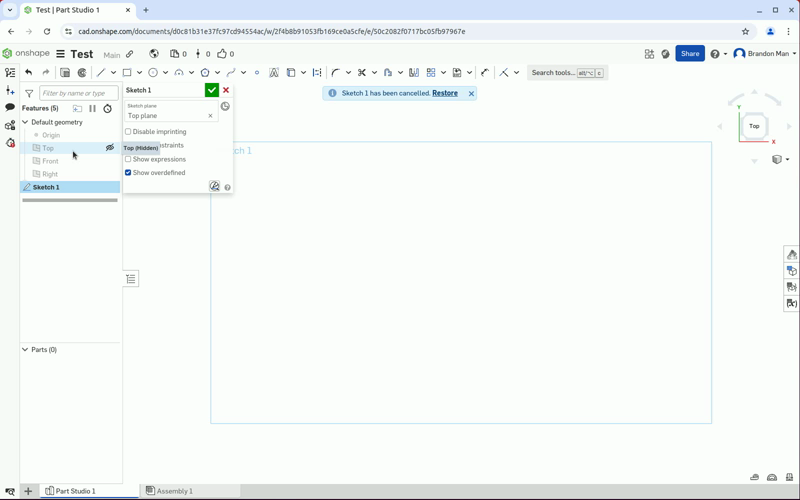
mouse_move(73, 352)
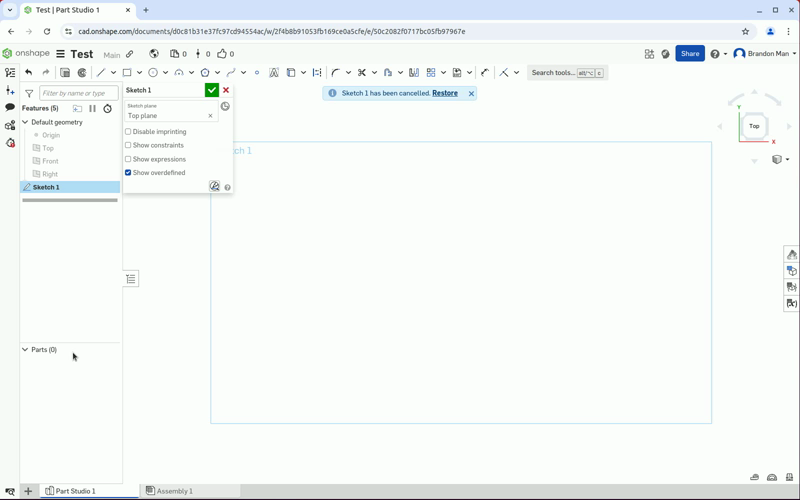
key(y)
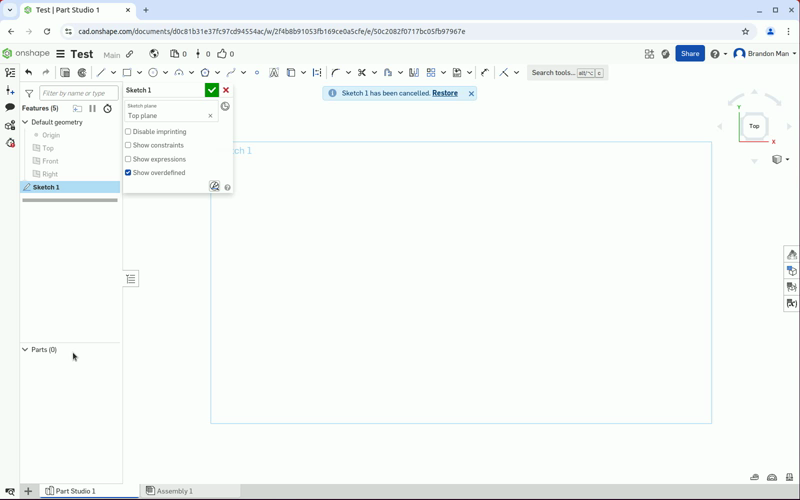
key(c)
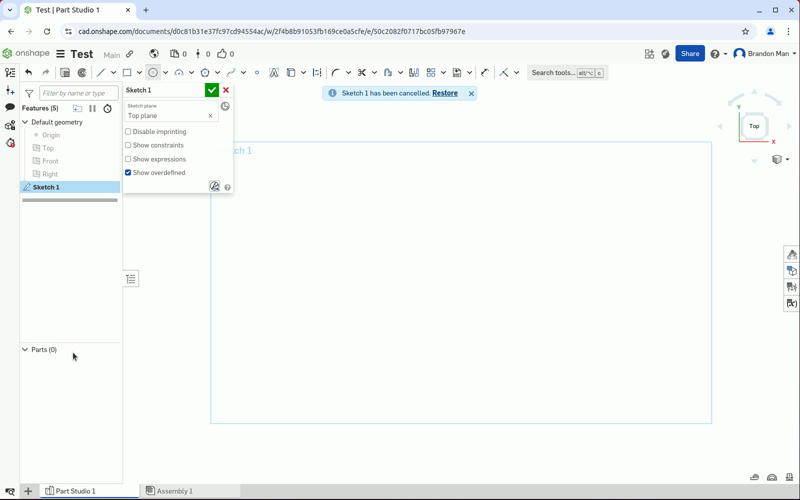
key_down(shift)
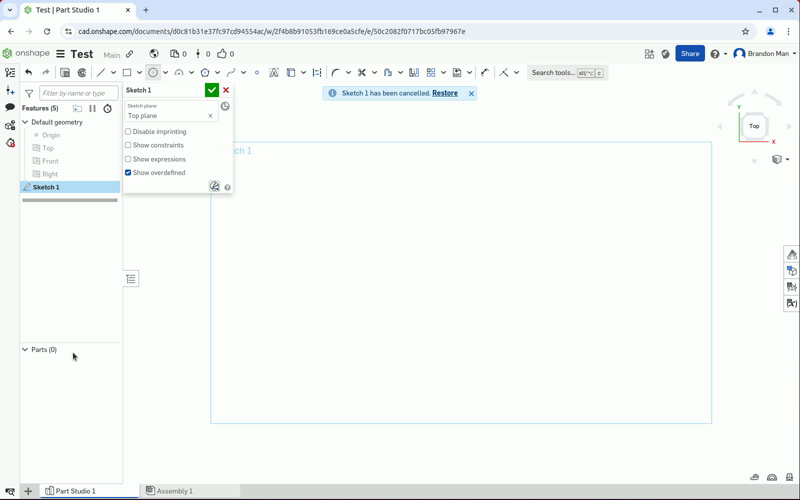
mouse_move(461, 282)
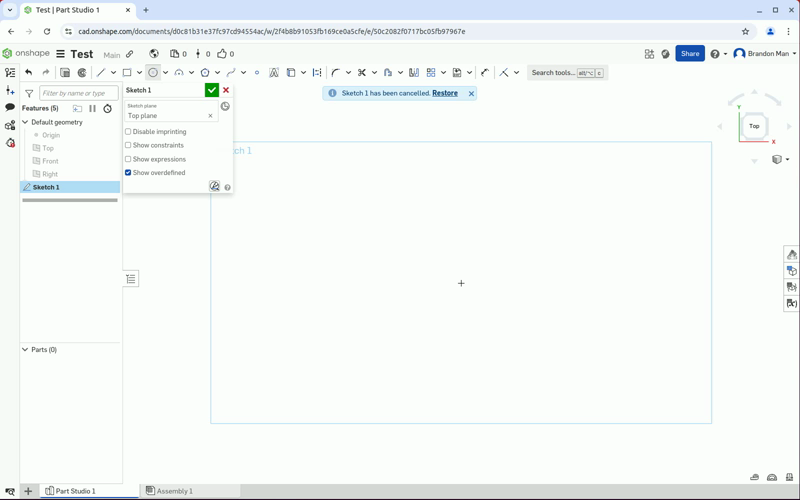
click(461, 282)
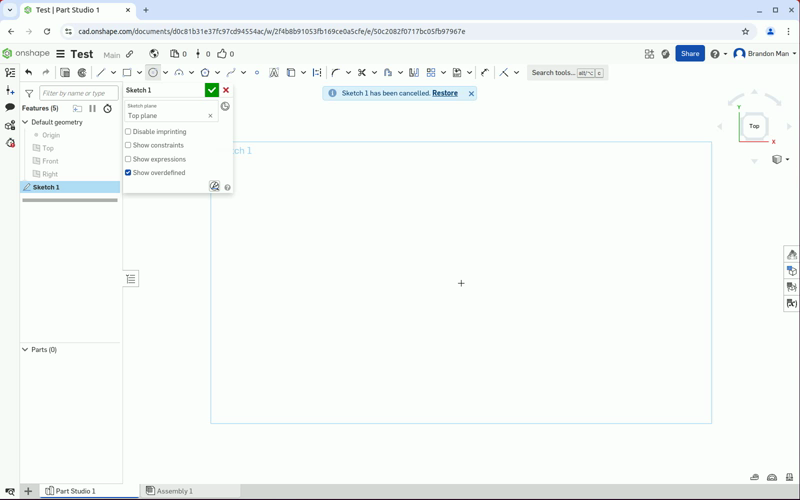
key_up(shift)
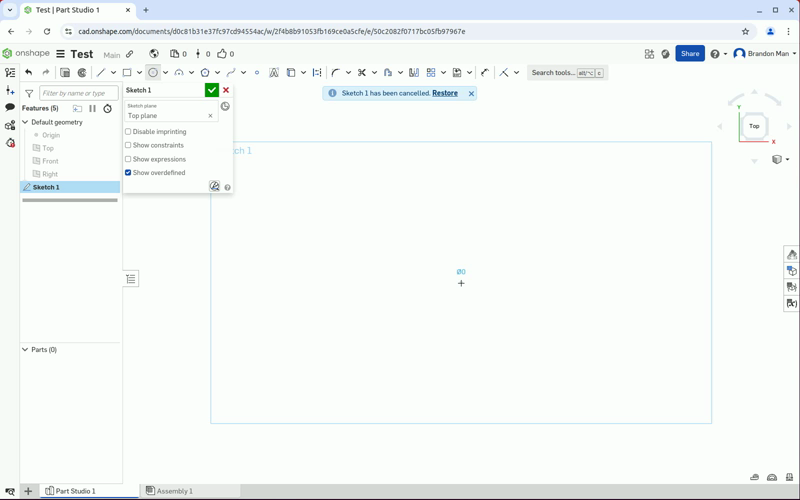
mouse_move(467, 282)
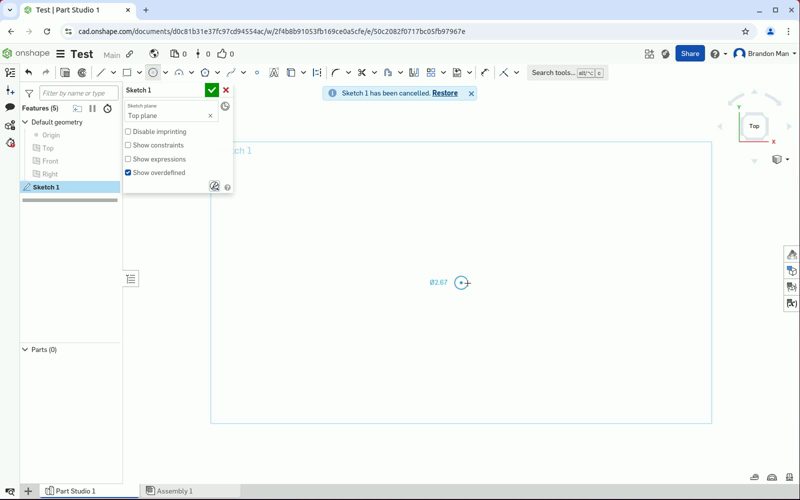
click(467, 282)
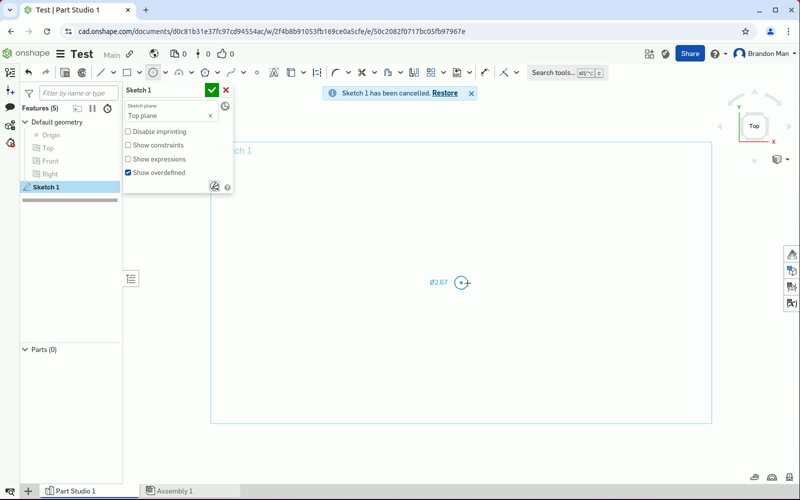
key(esc)
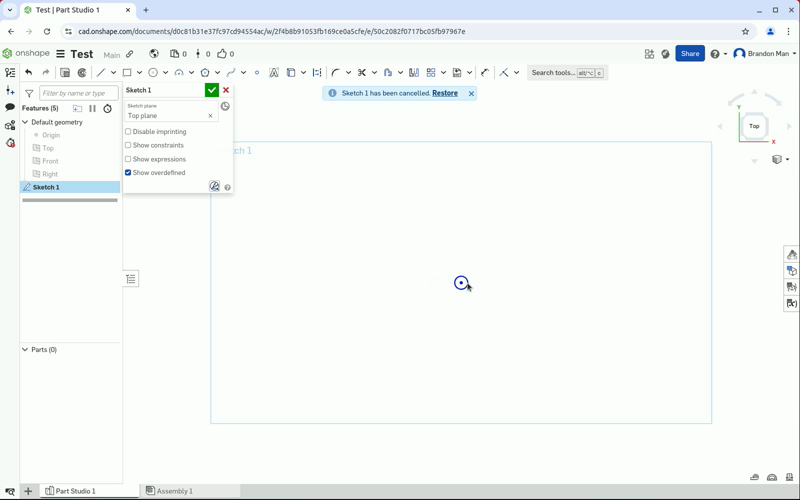
mouse_move(465, 280)
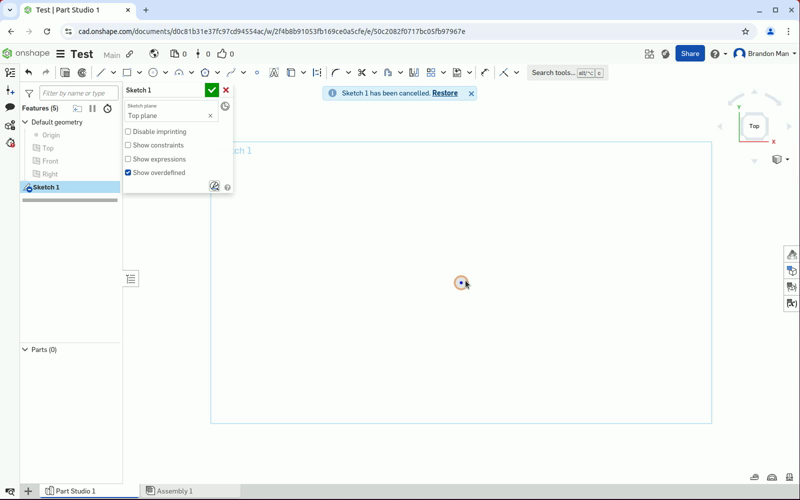
scroll(6)
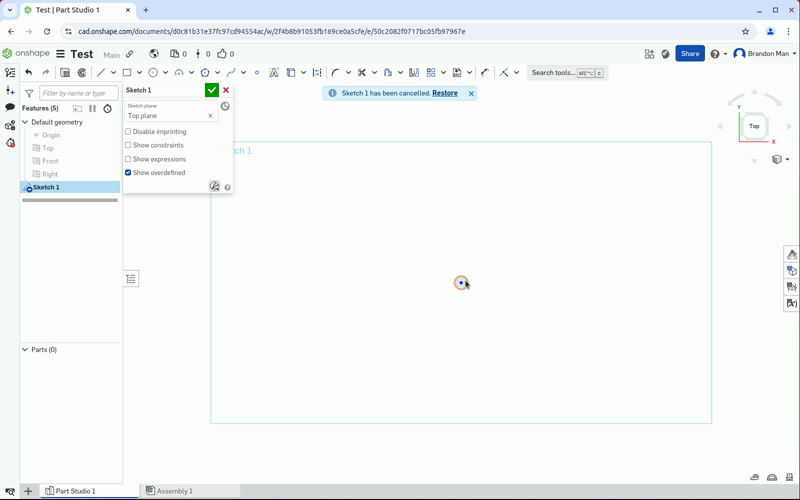
scroll(6)
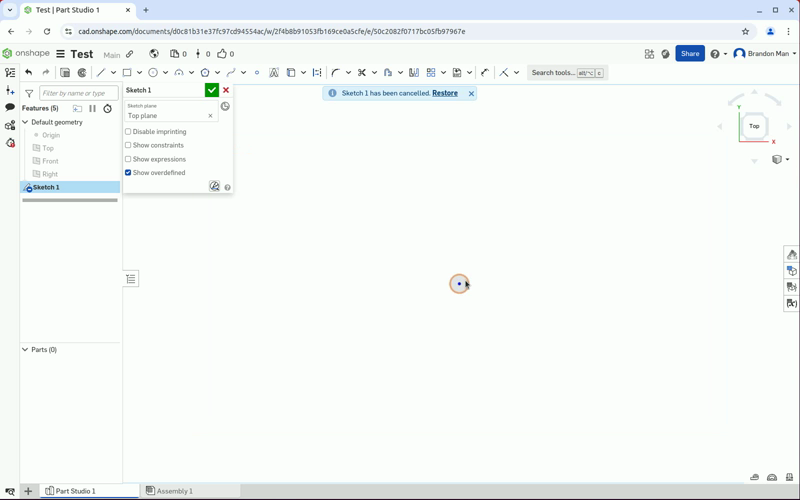
scroll(6)
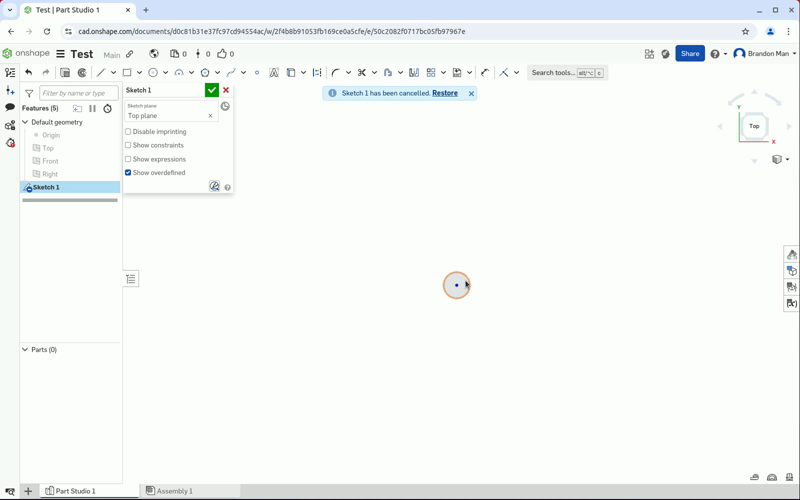
scroll(6)
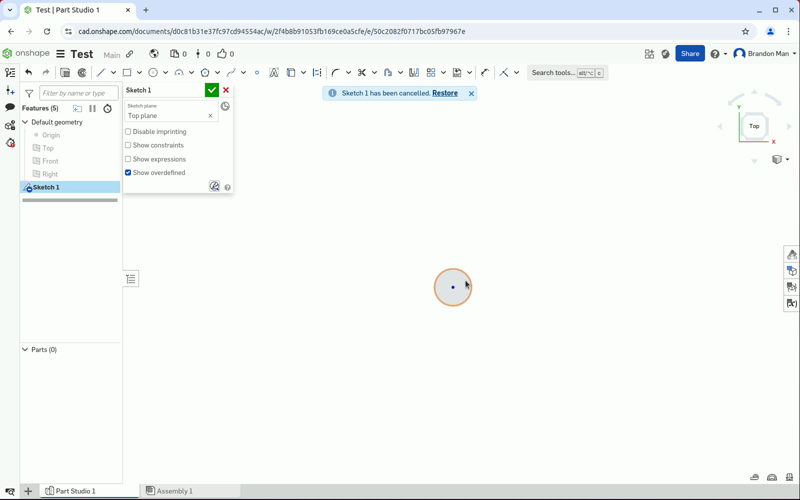
scroll(6)
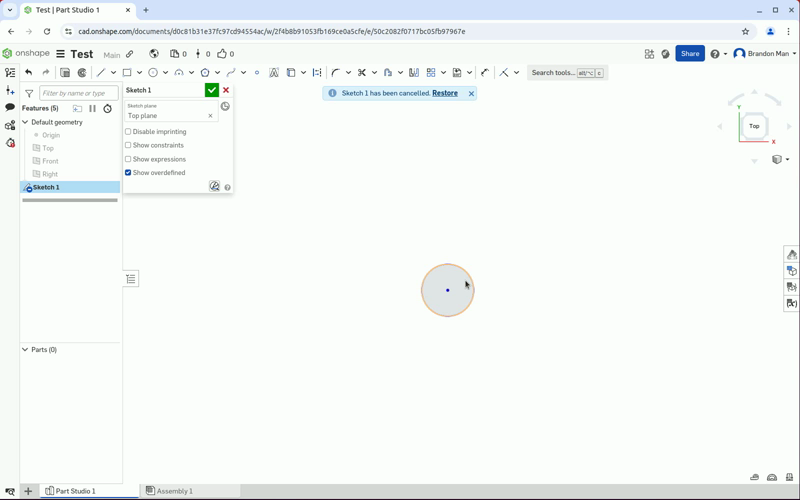
scroll(6)
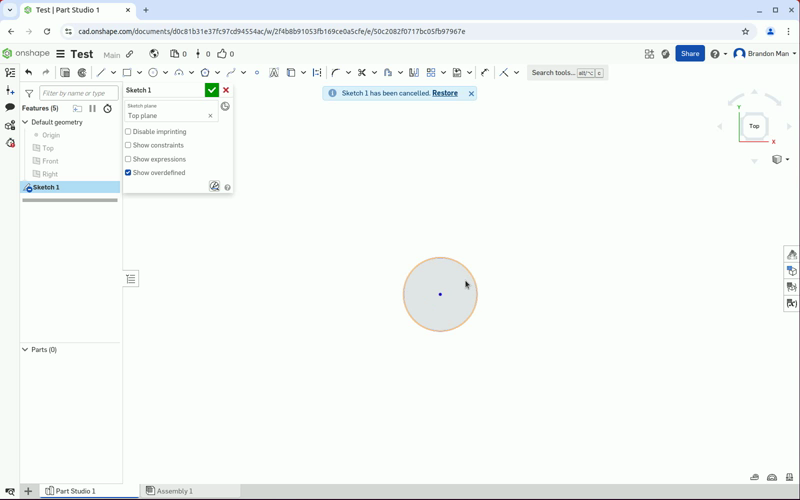
scroll(6)
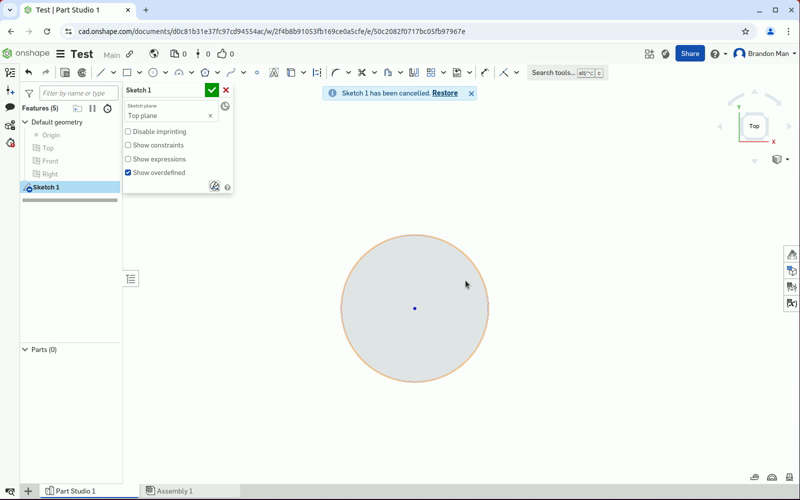
click(465, 280)
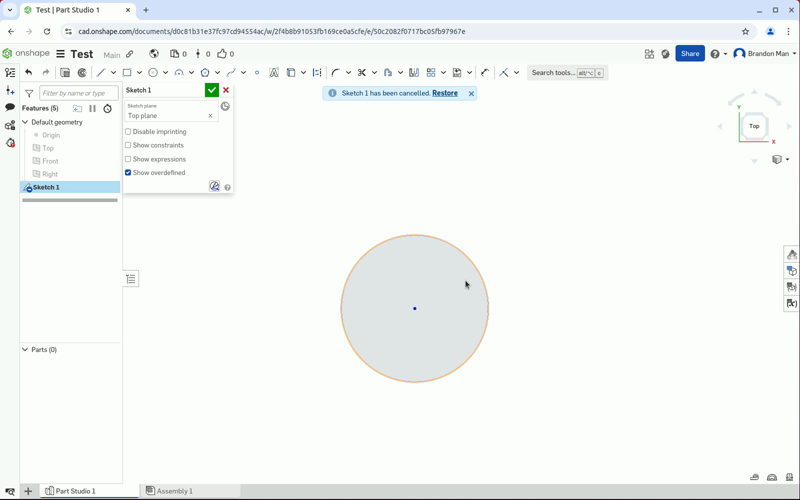
scroll(-6)
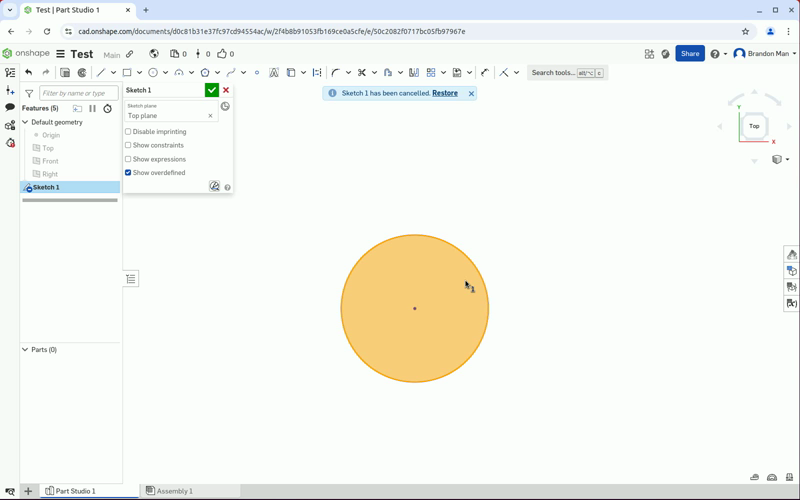
scroll(-6)
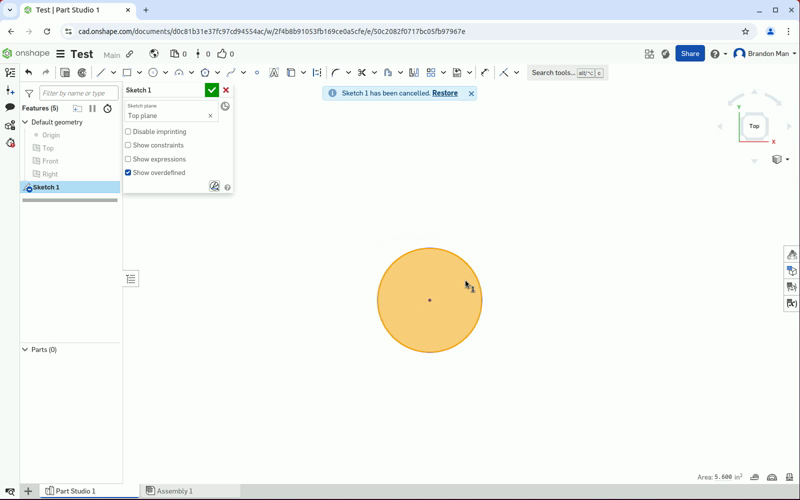
scroll(-6)
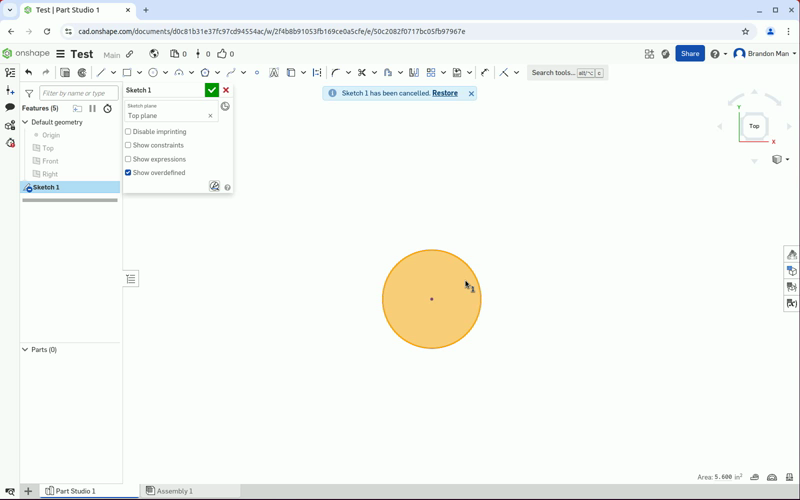
scroll(-6)
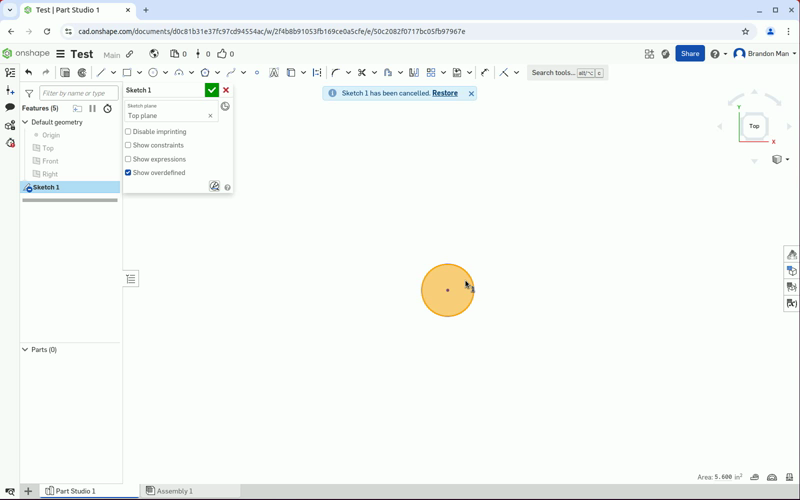
scroll(-6)
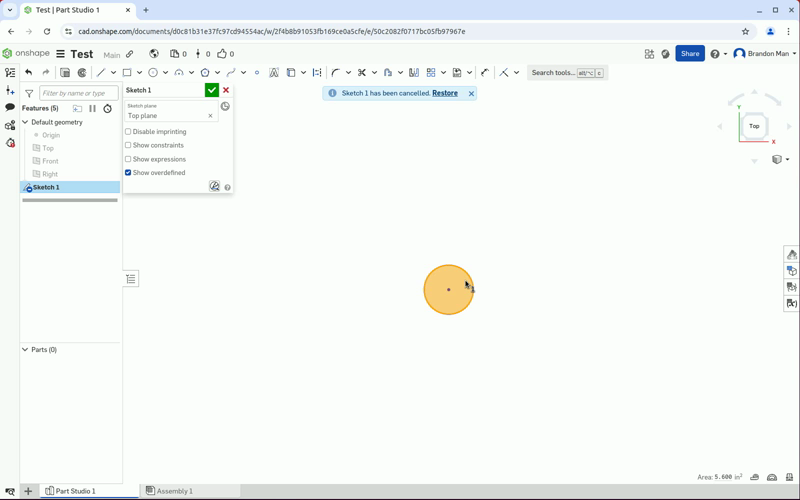
scroll(-6)
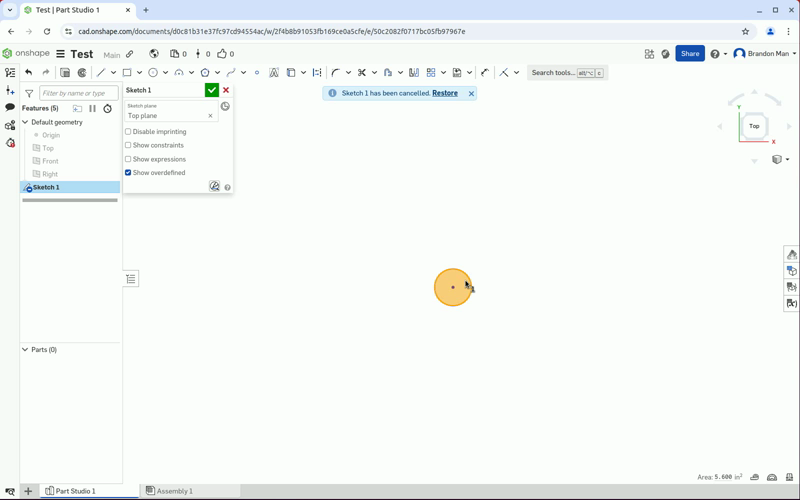
scroll(-6)
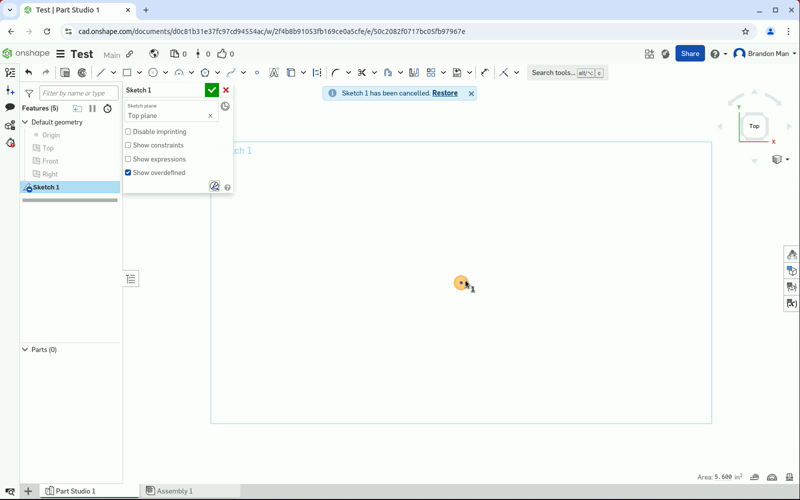
mouse_move(73, 352)
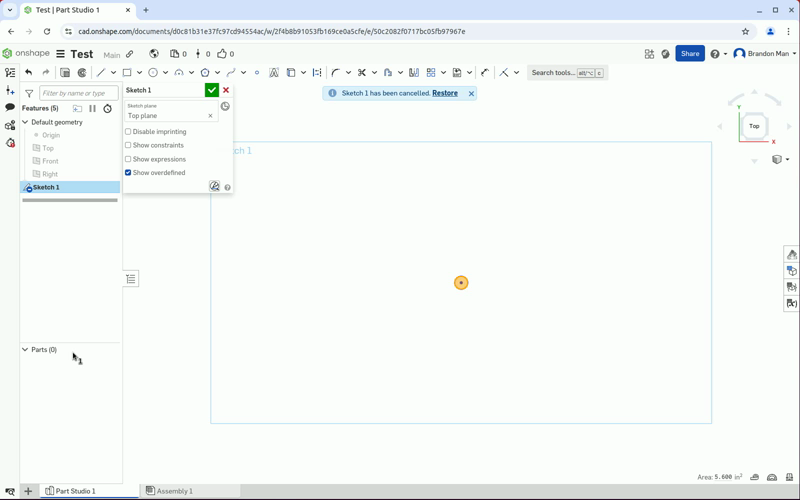
key(shift+y)
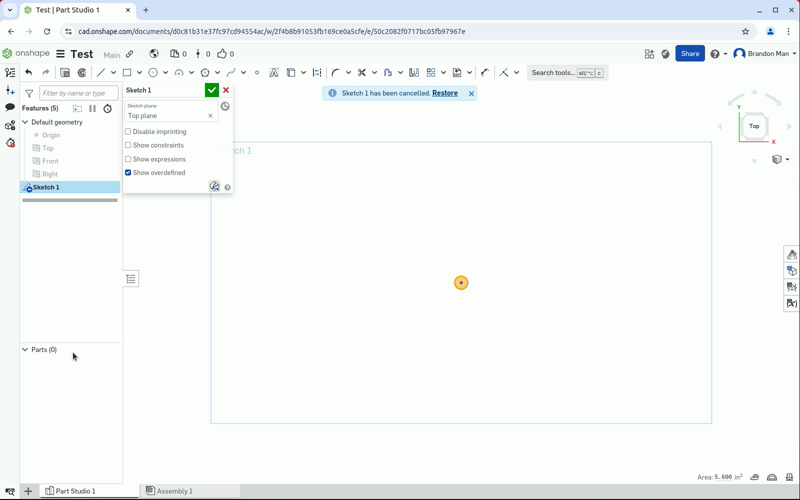
key(shift+e)
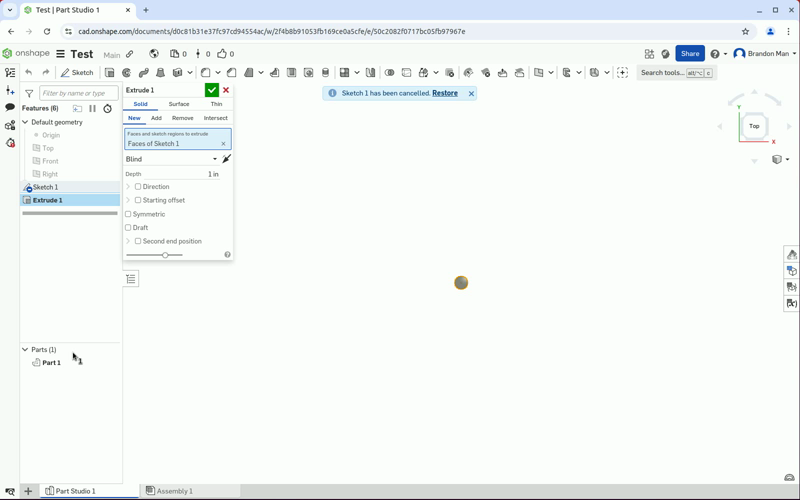
mouse_move(143, 106)
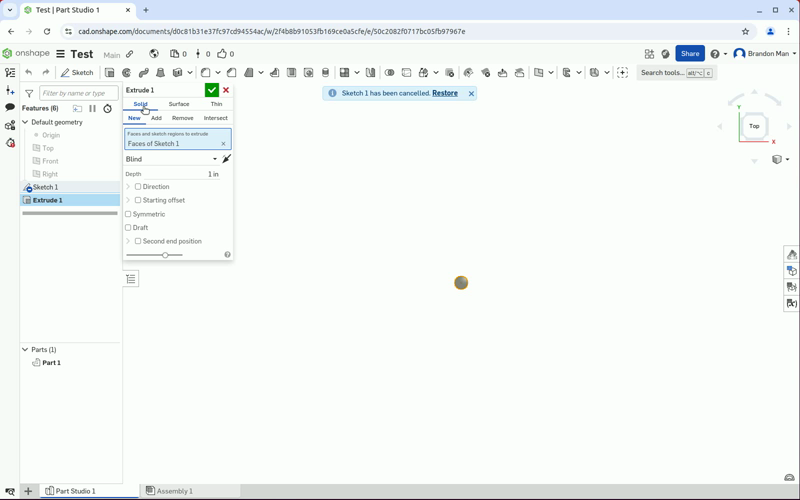
click(143, 106)
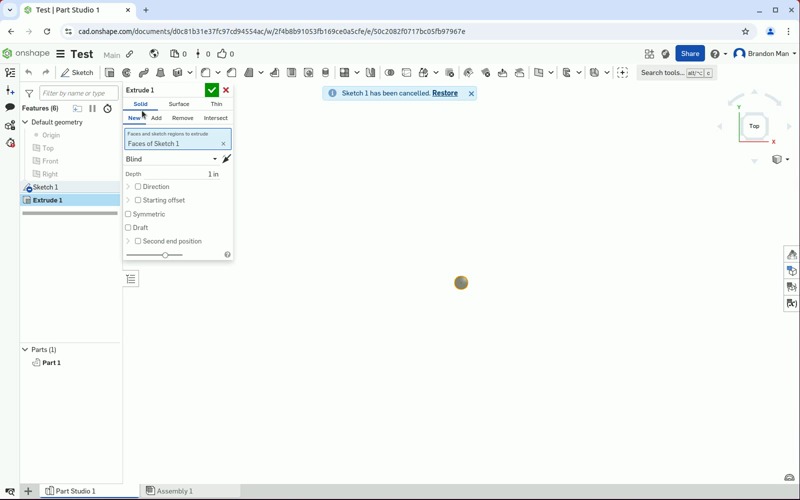
mouse_move(137, 120)
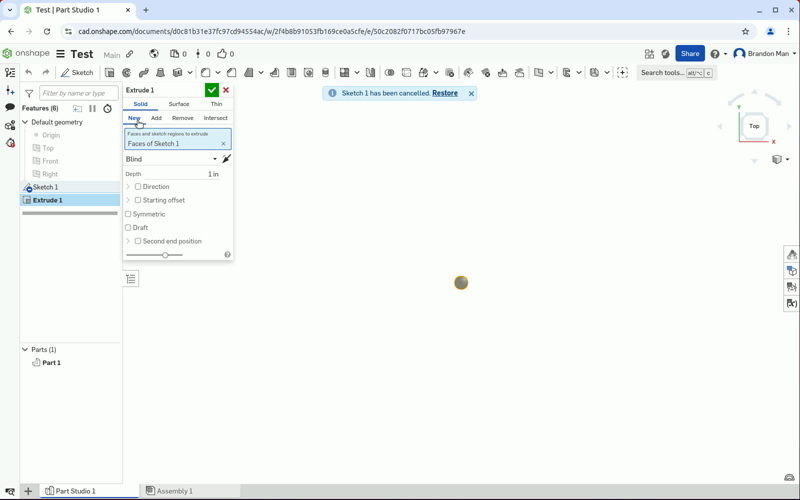
click(137, 120)
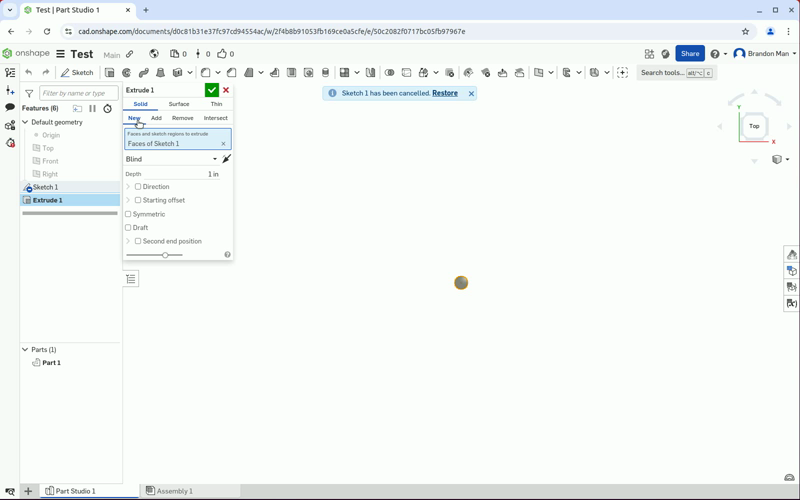
key(tab, 4)
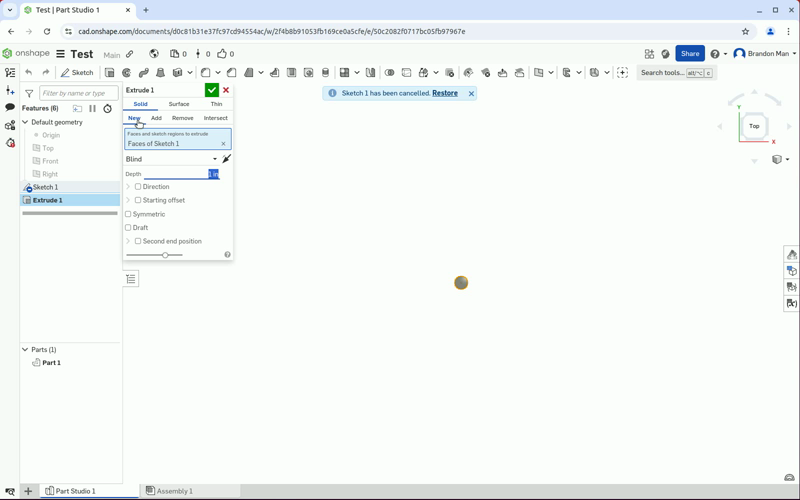
text(9.147)
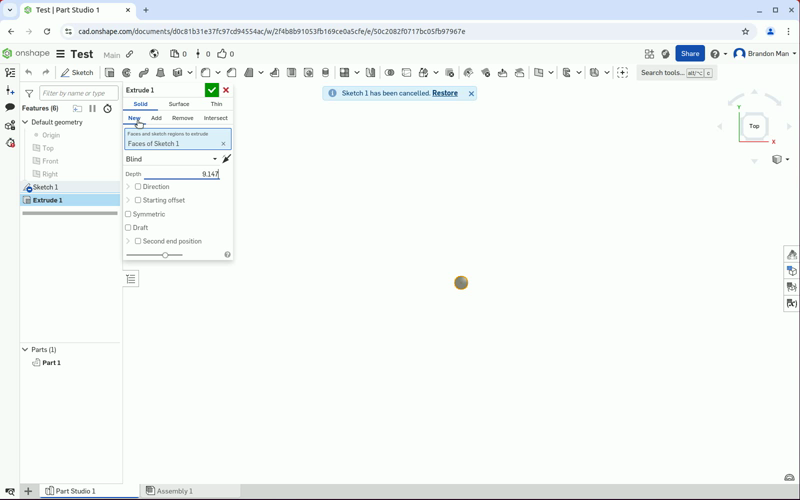
key(enter)
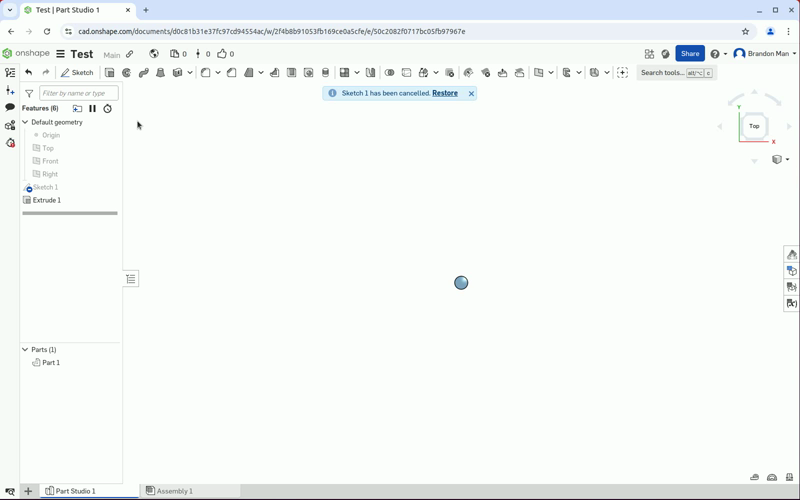
key(shift+h)
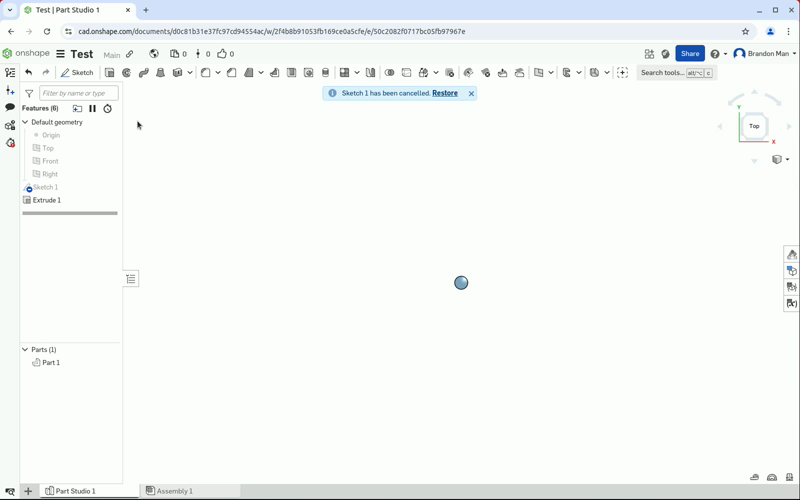
key(shift+h)
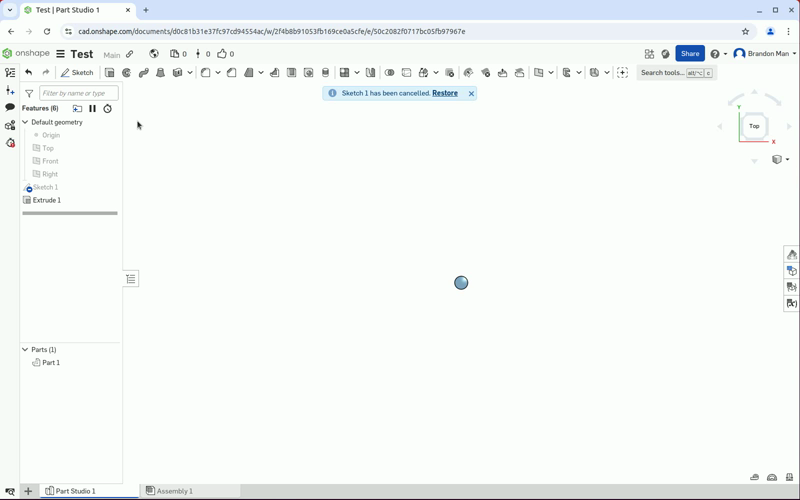
mouse_move(73, 189)
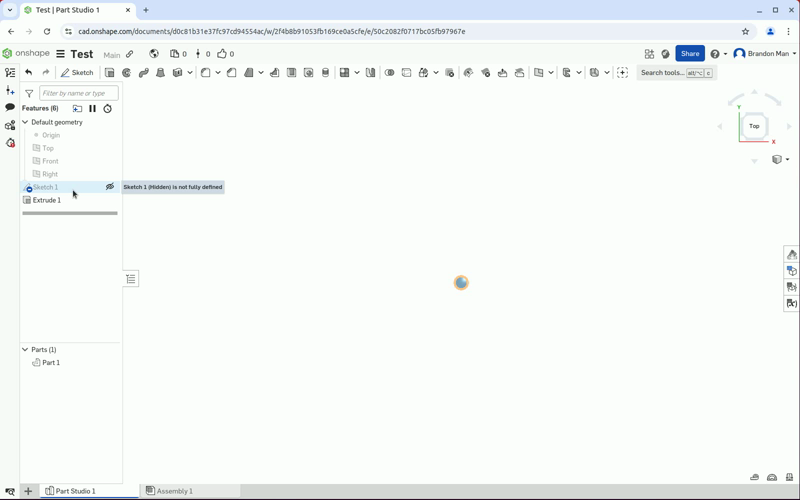
click(73, 189)
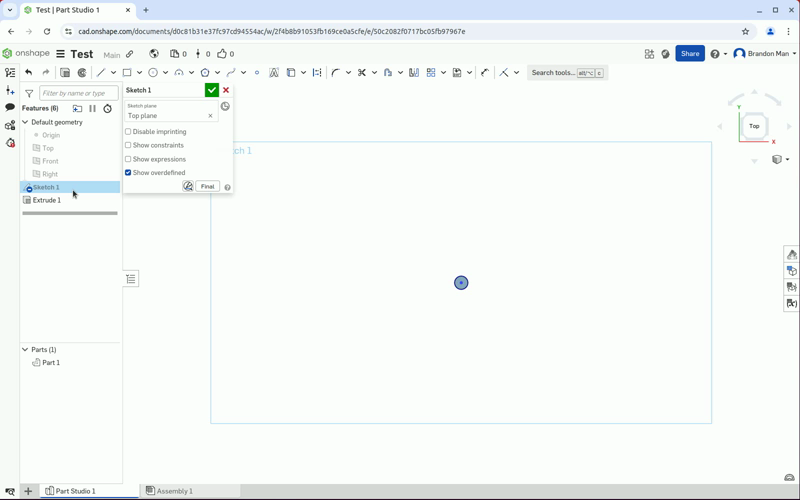
mouse_move(229, 92)
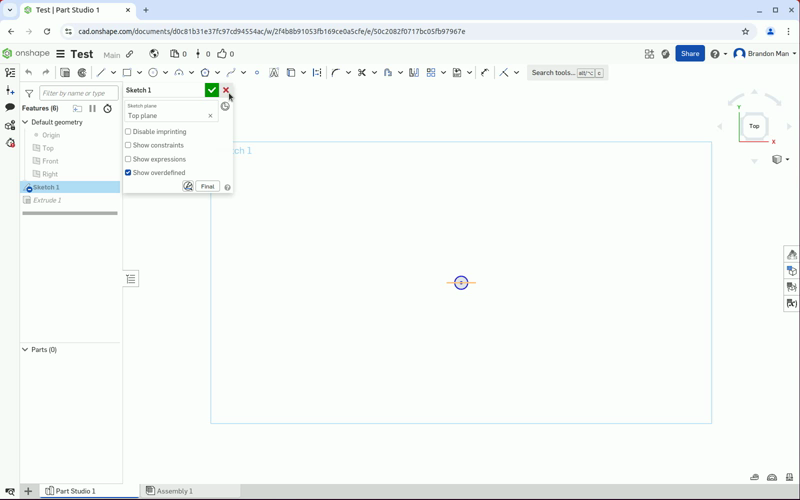
click(229, 92)
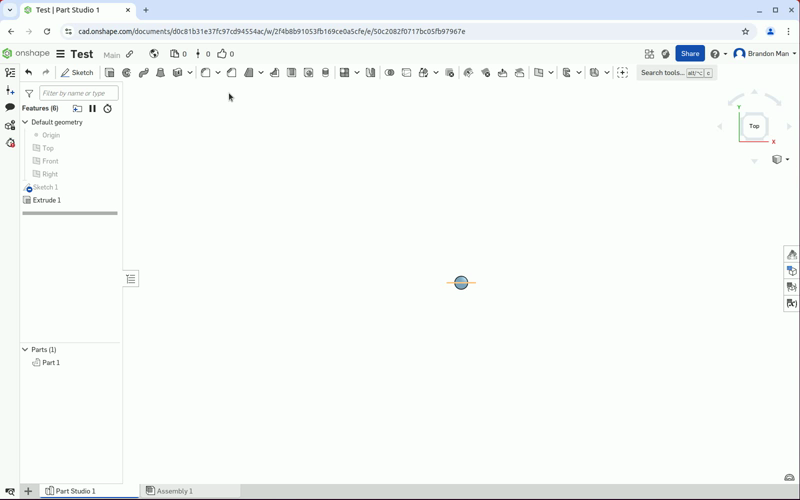
mouse_move(541, 75)
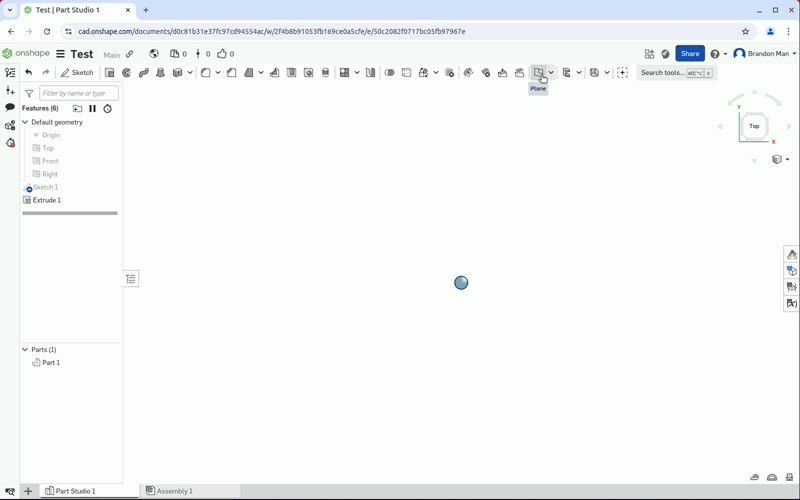
click(541, 75)
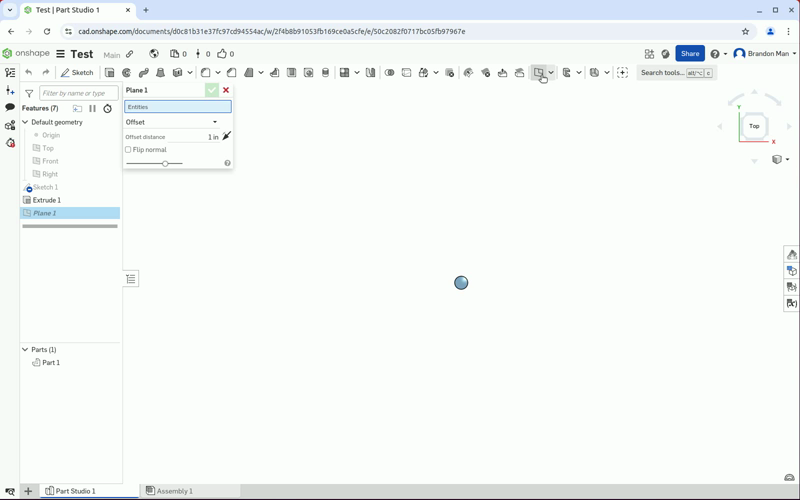
mouse_move(73, 150)
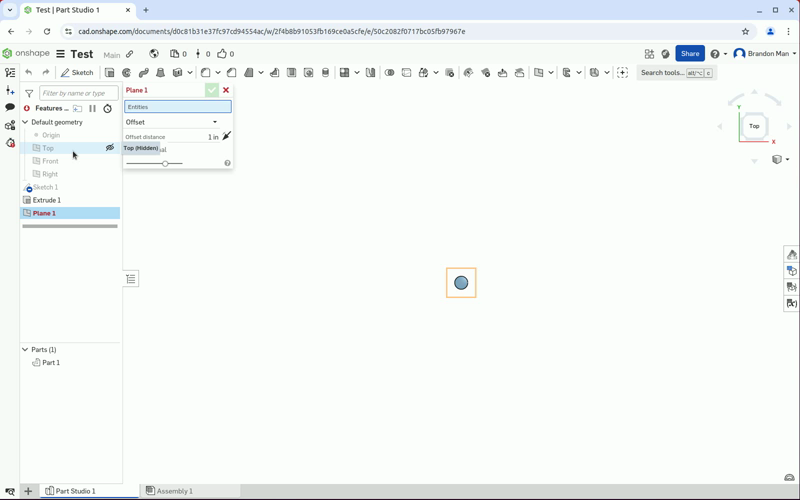
click(73, 150)
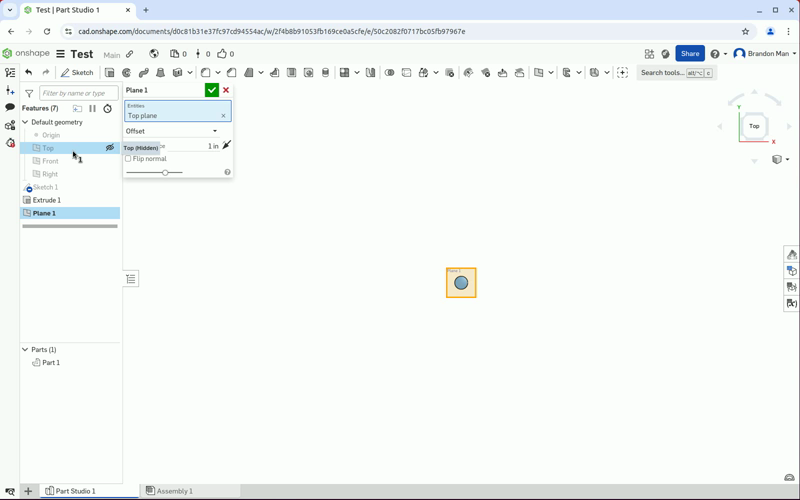
key(tab, 2)
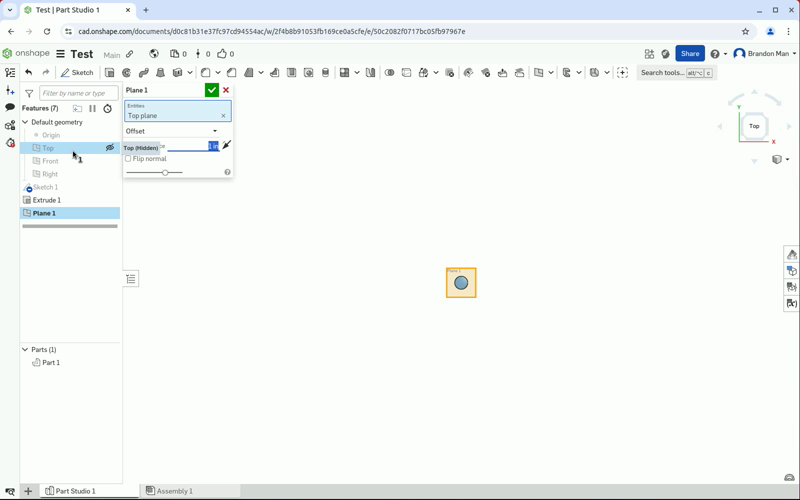
text(9.151)
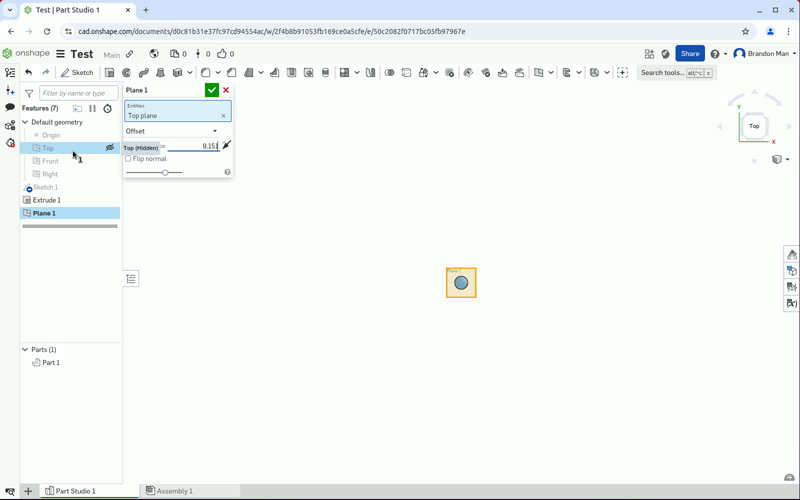
key(enter, 2)
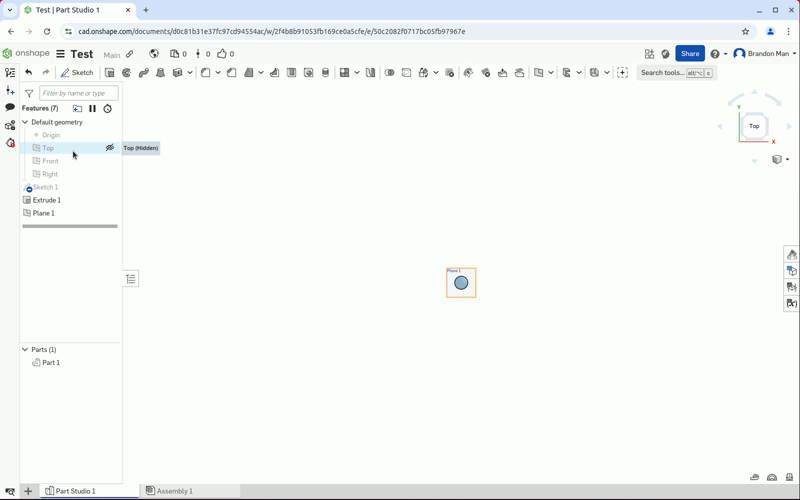
key(shift+s)
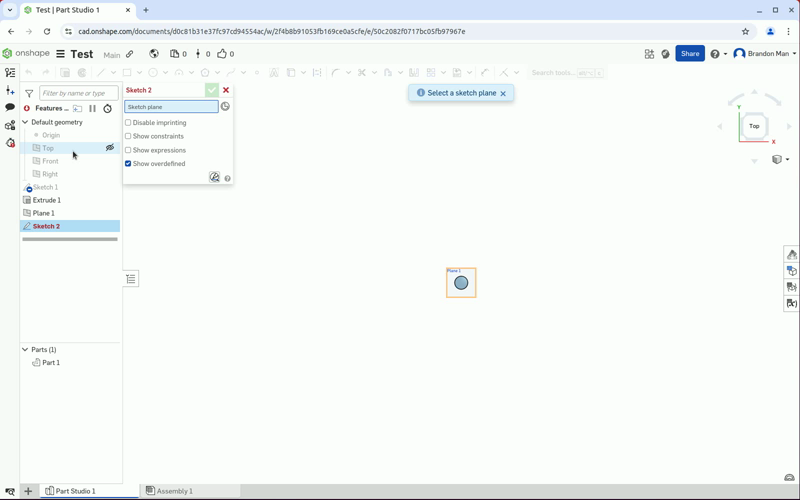
mouse_move(73, 215)
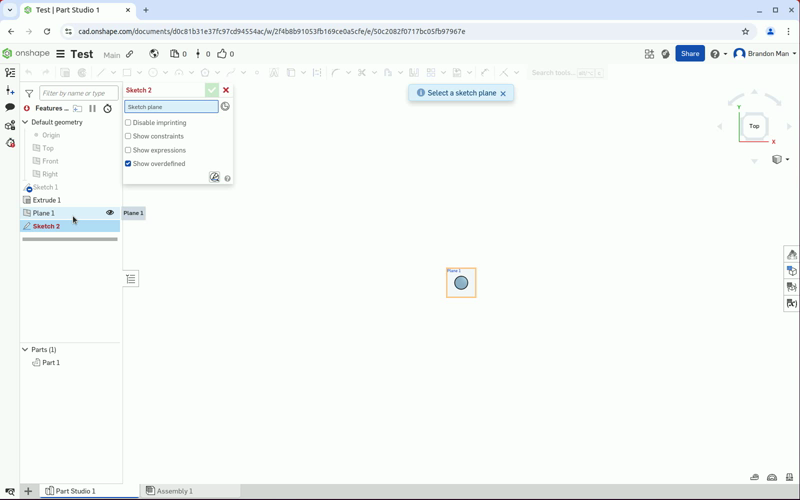
click(73, 215)
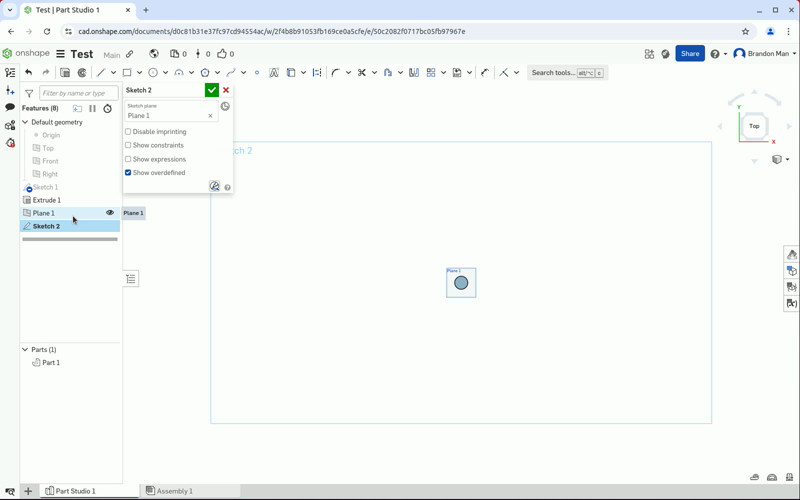
mouse_move(73, 352)
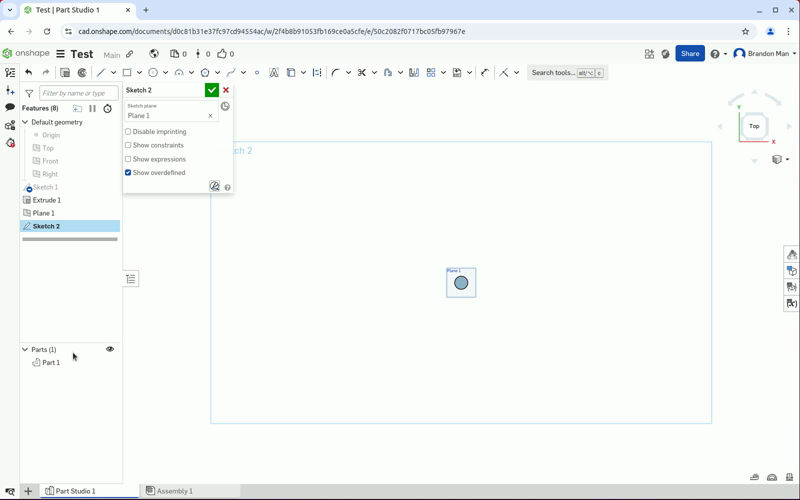
key(y)
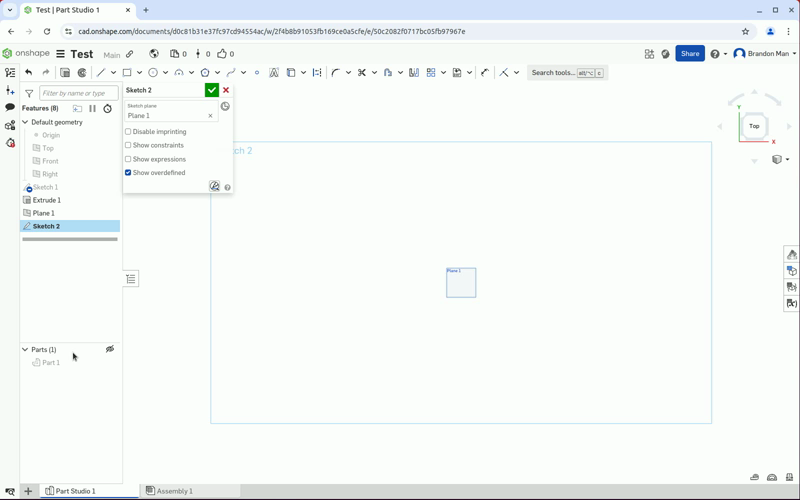
key(c)
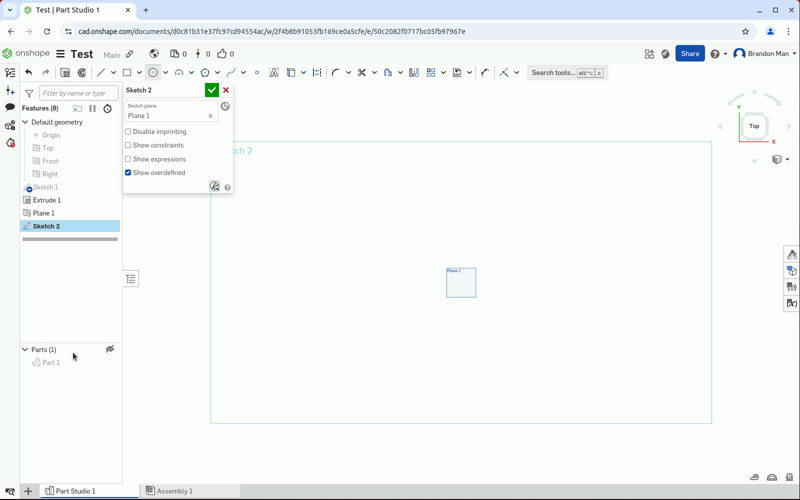
key_down(shift)
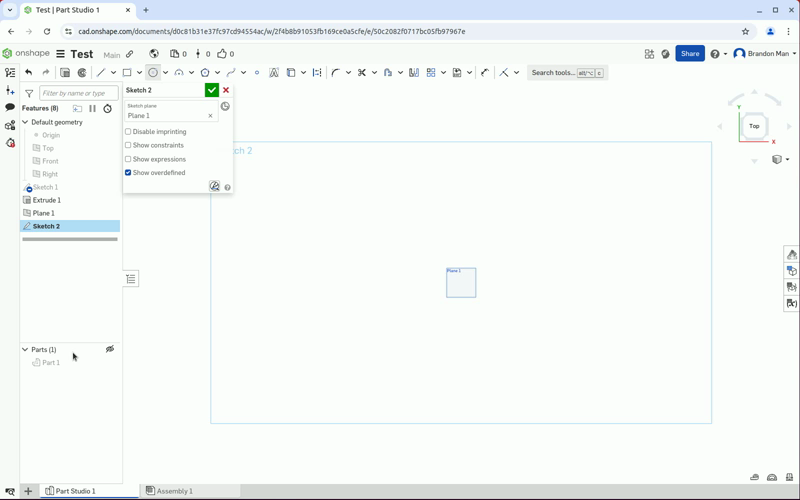
mouse_move(461, 282)
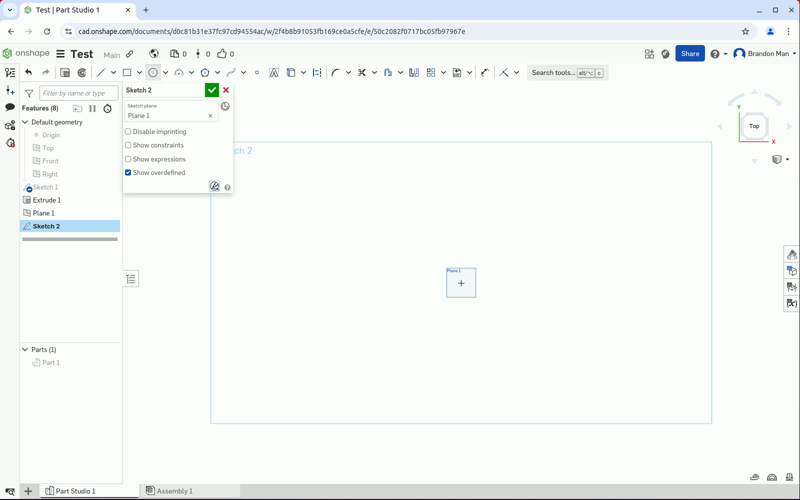
click(461, 282)
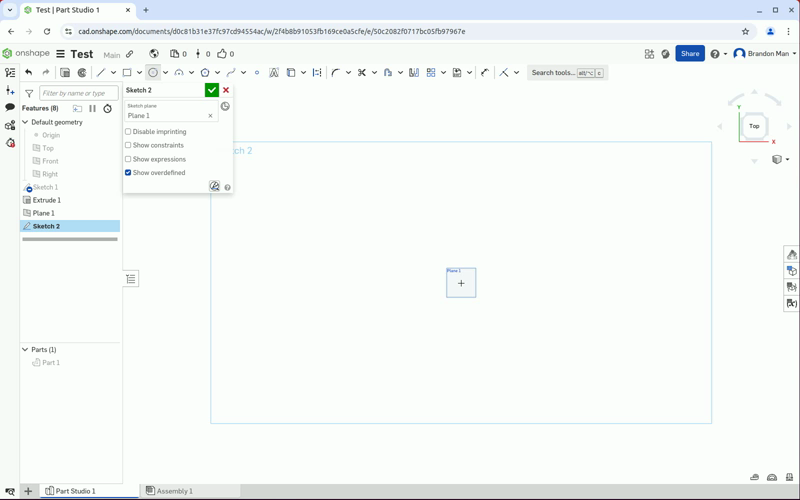
key_up(shift)
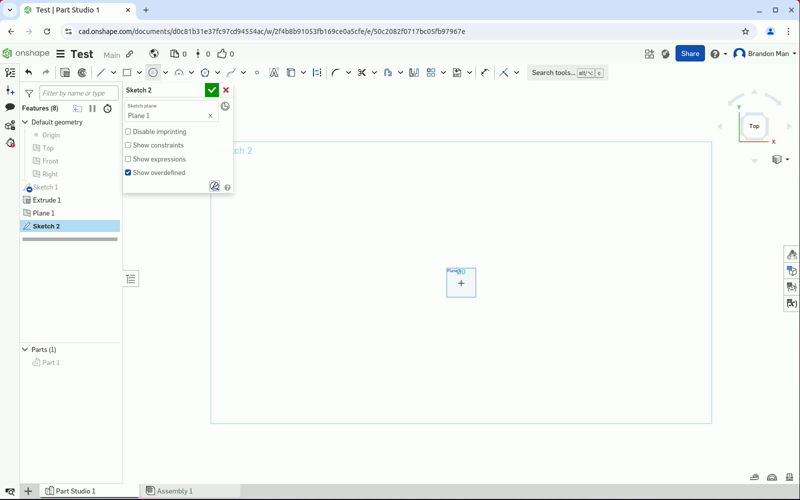
mouse_move(466, 282)
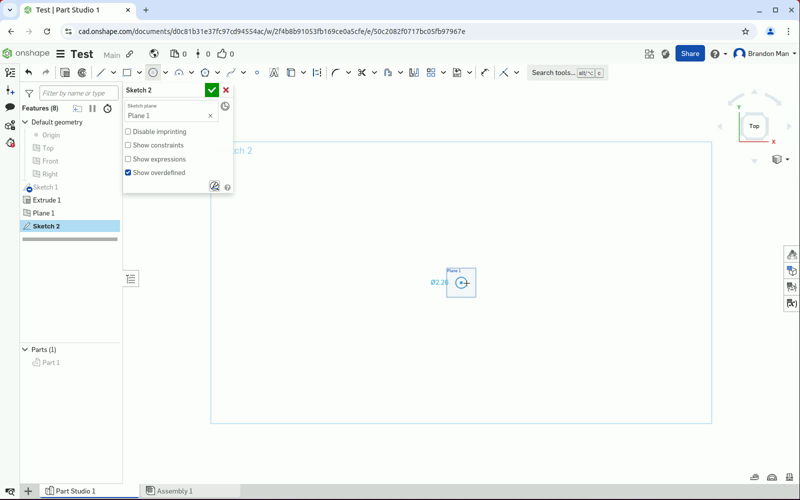
click(466, 282)
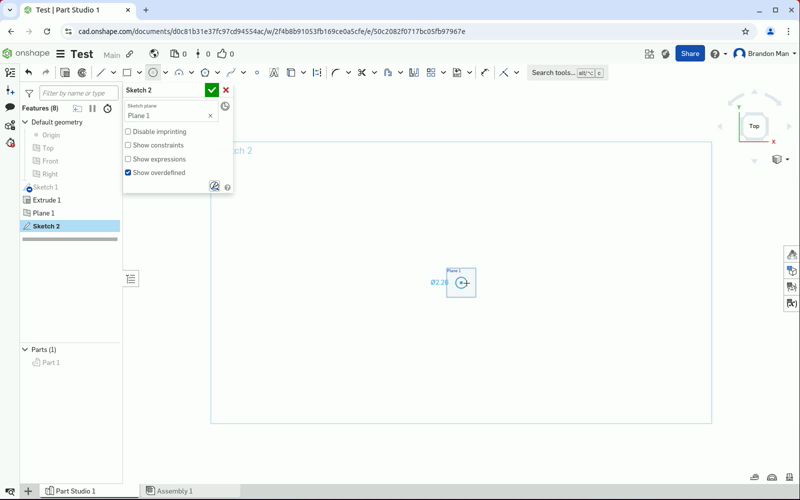
key(esc)
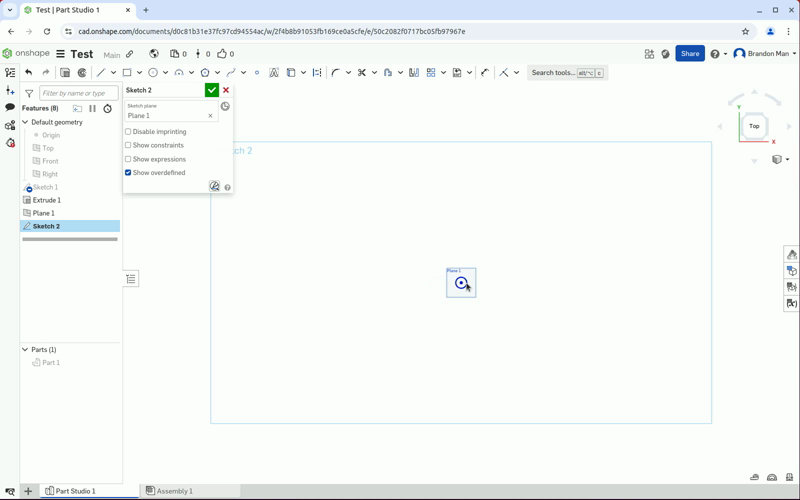
mouse_move(457, 281)
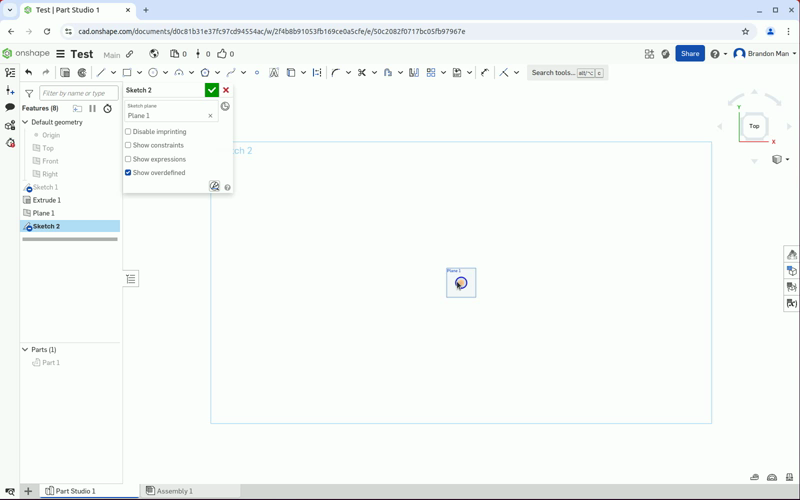
scroll(6)
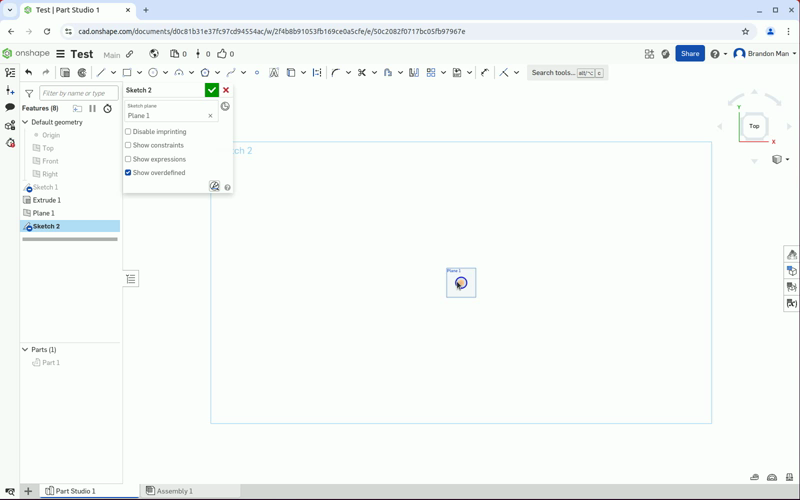
scroll(6)
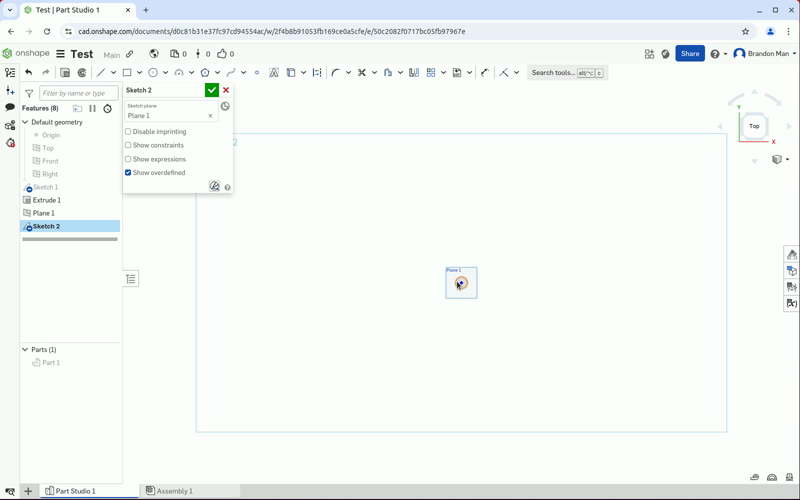
scroll(6)
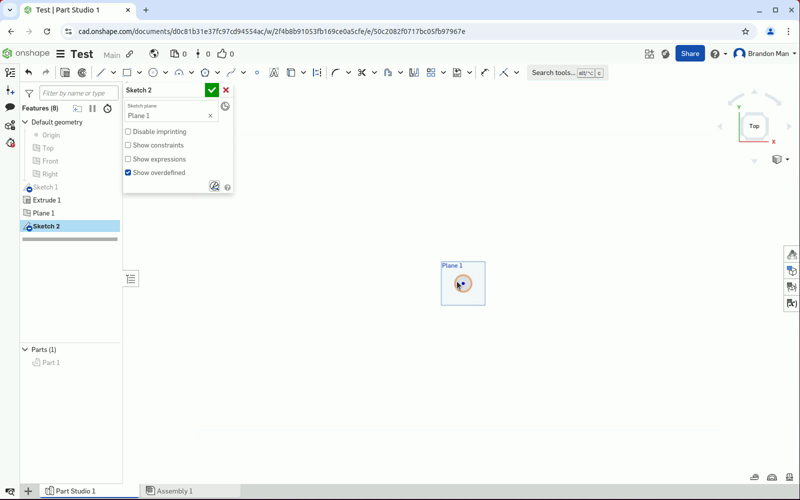
scroll(6)
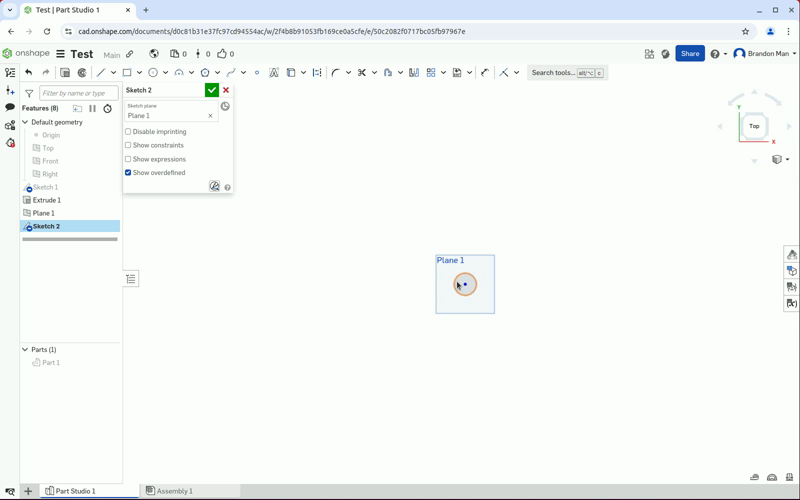
scroll(6)
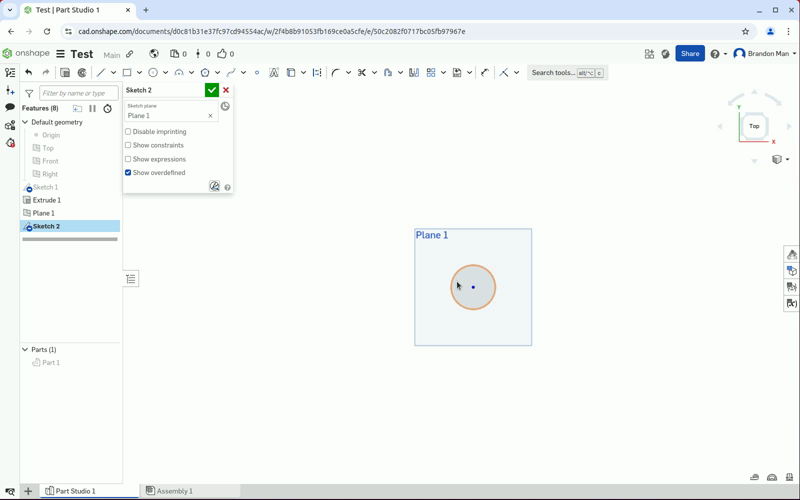
scroll(6)
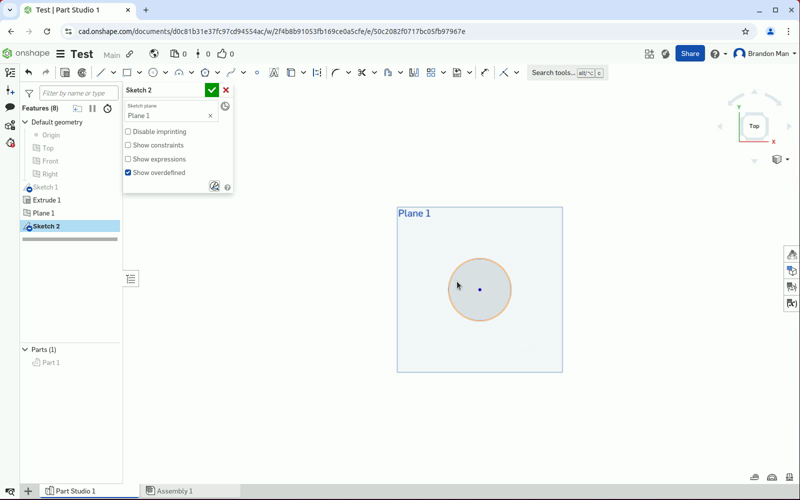
scroll(6)
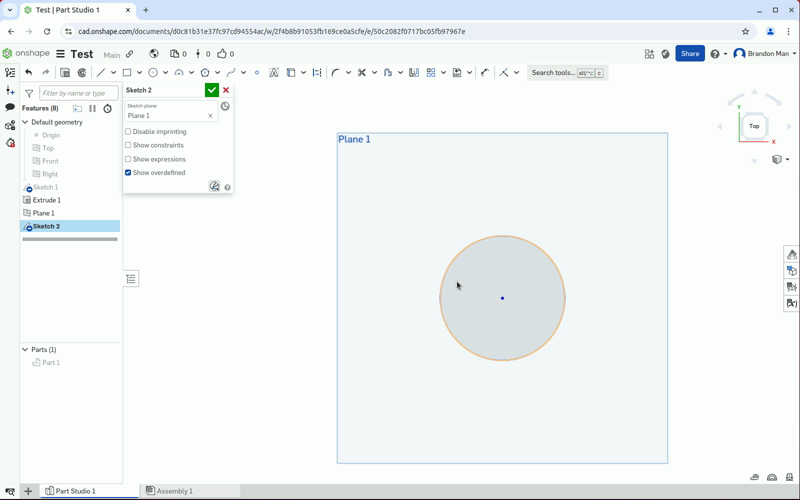
click(457, 281)
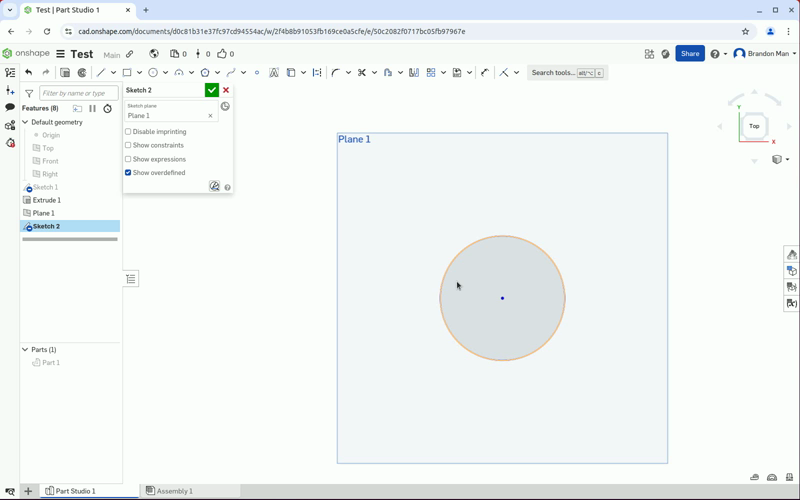
scroll(-6)
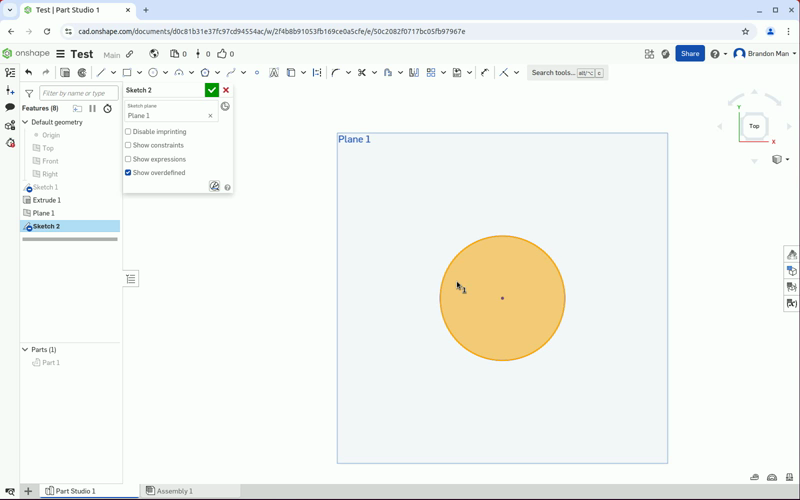
scroll(-6)
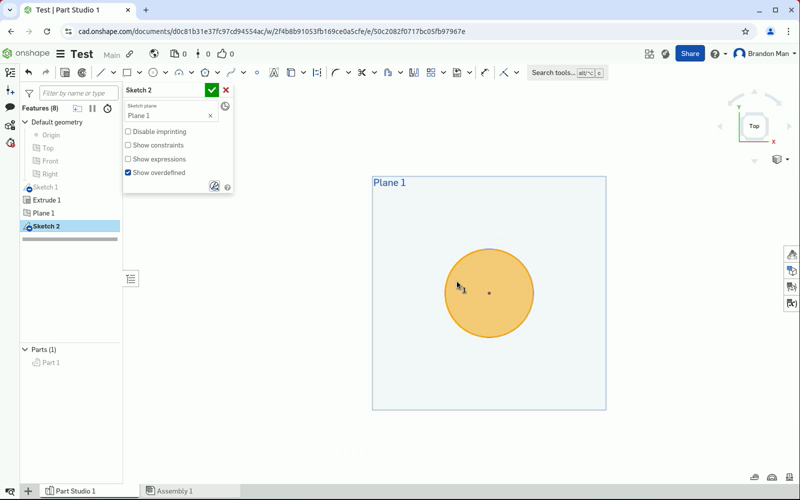
scroll(-6)
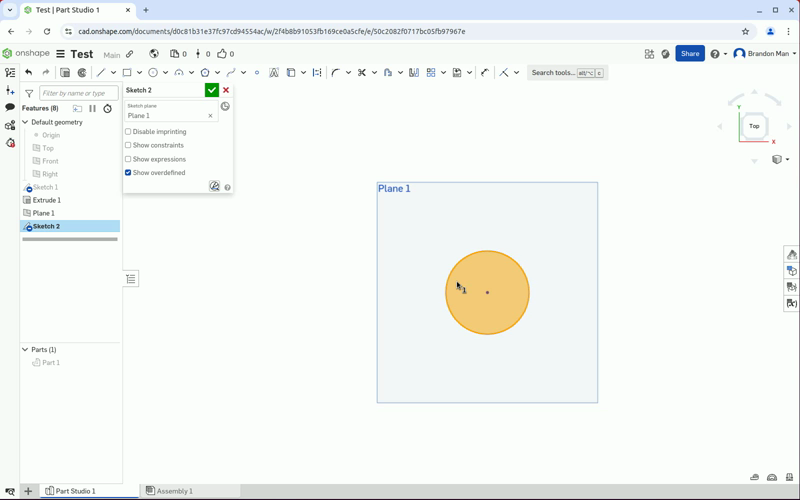
scroll(-6)
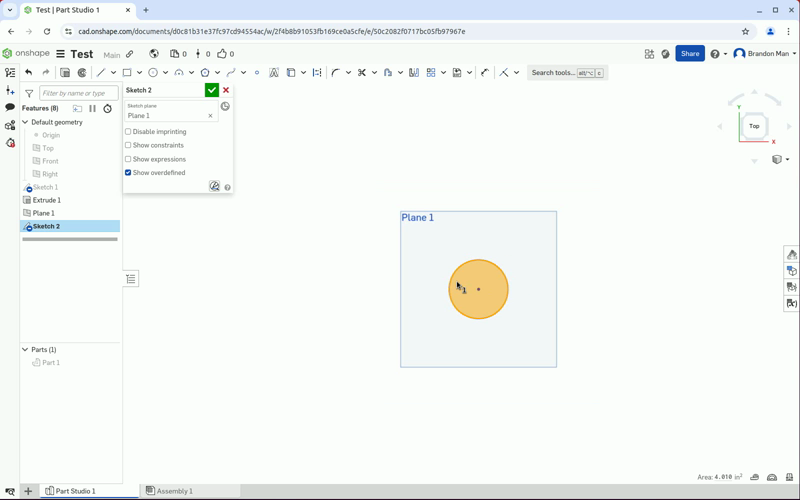
scroll(-6)
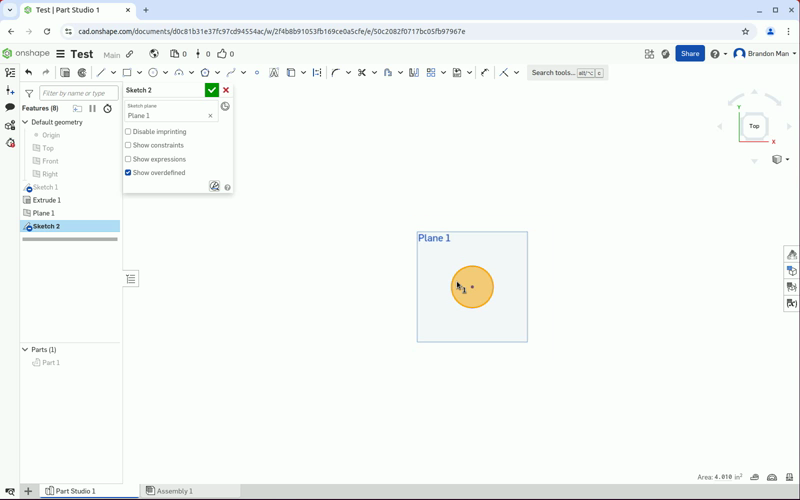
scroll(-6)
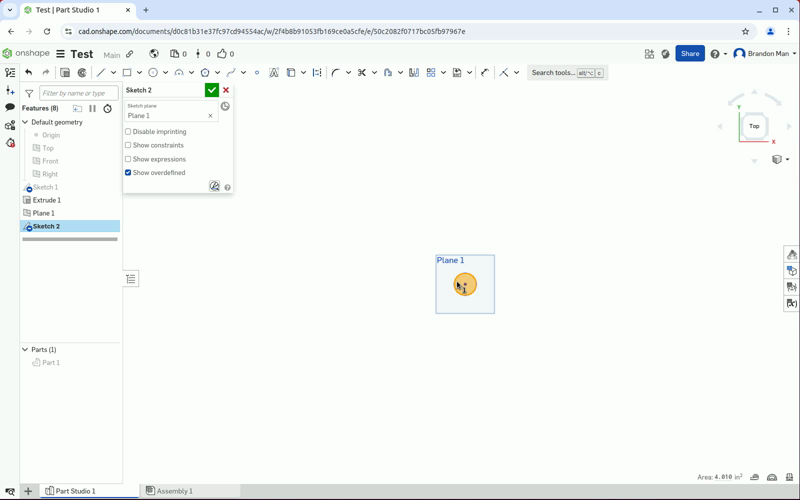
scroll(-6)
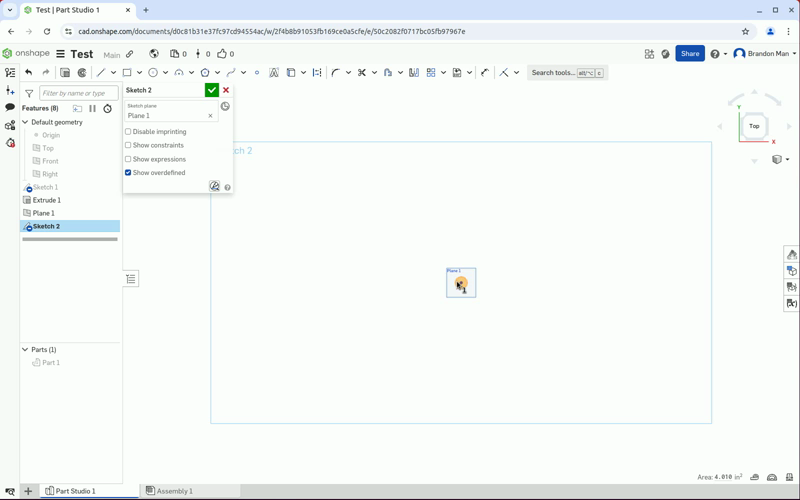
mouse_move(73, 352)
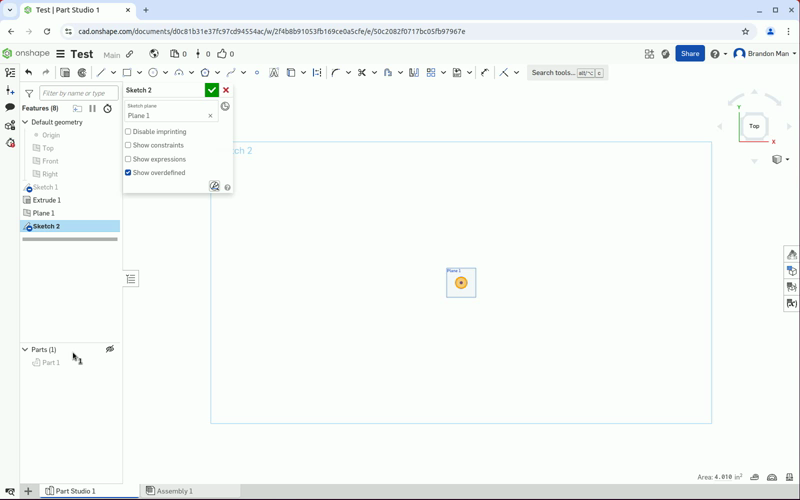
key(shift+y)
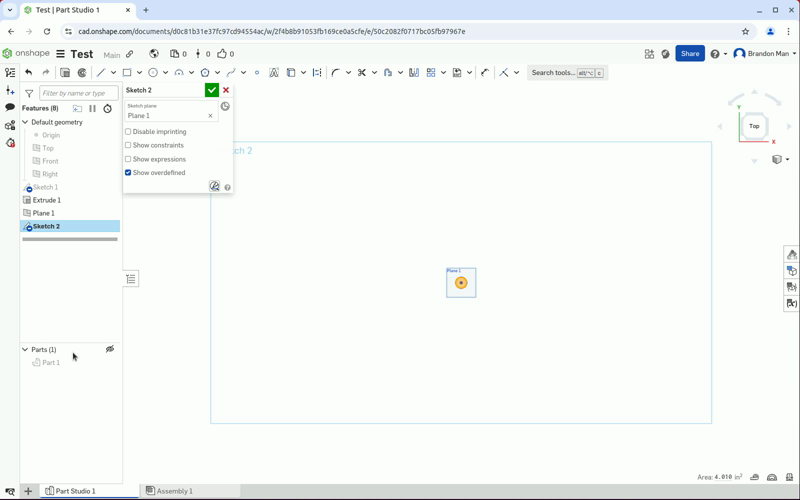
key(shift+e)
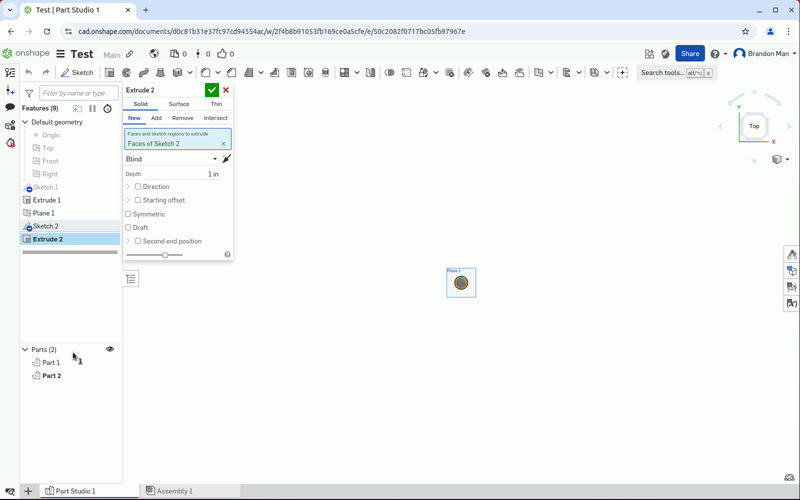
mouse_move(143, 106)
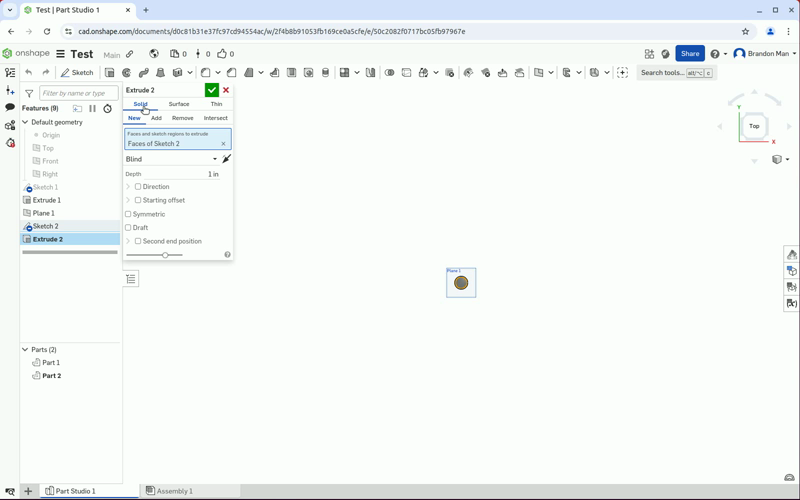
click(143, 106)
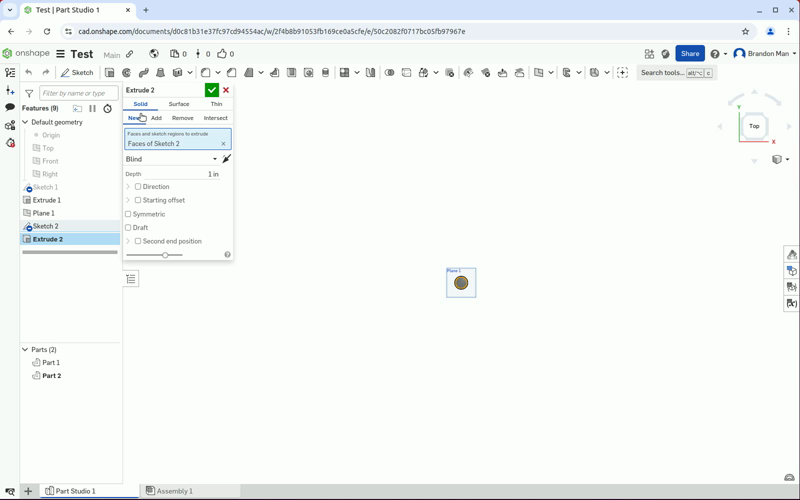
mouse_move(137, 120)
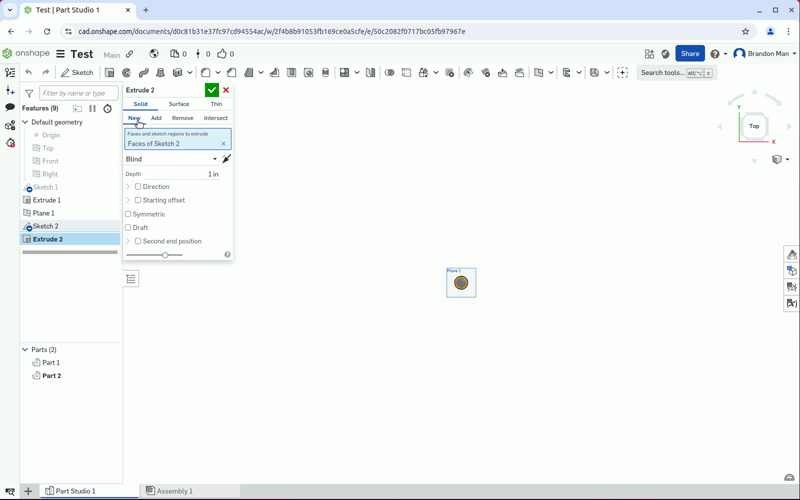
click(137, 120)
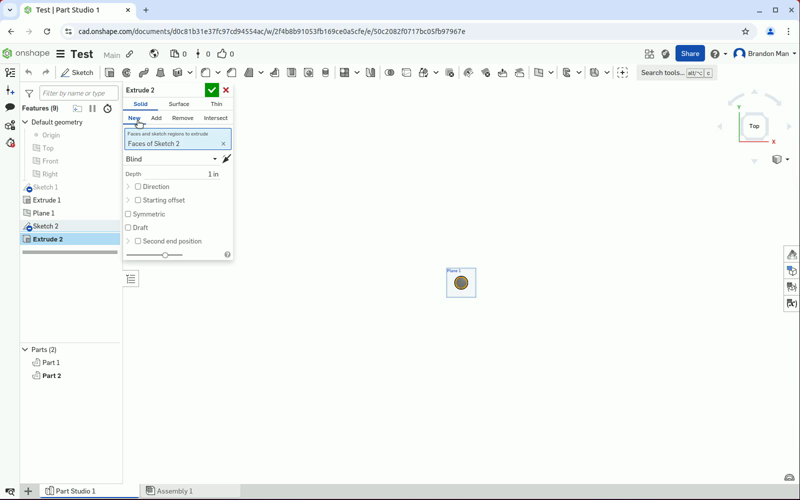
key(tab, 4)
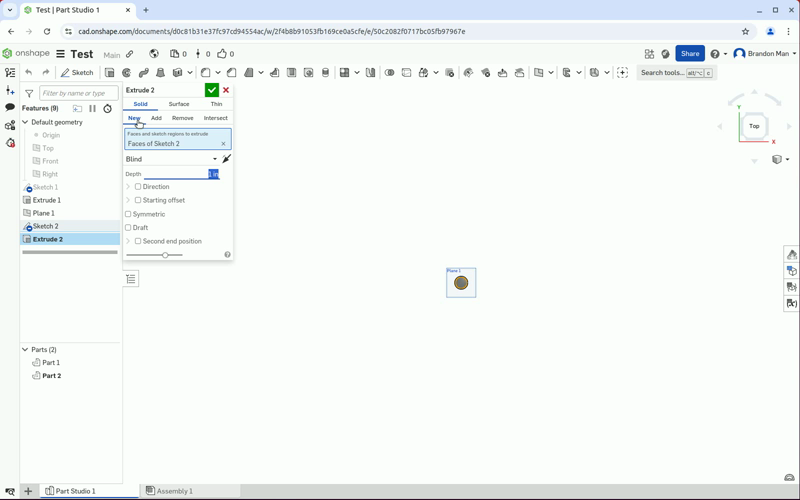
text(12.998)
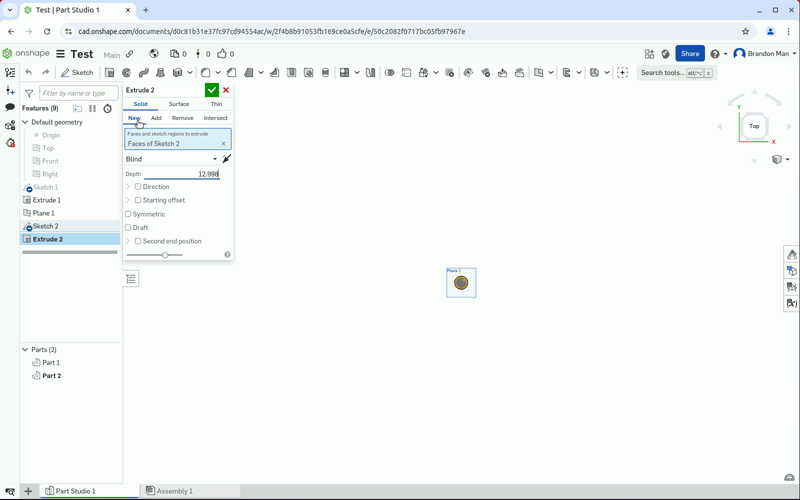
key(enter)
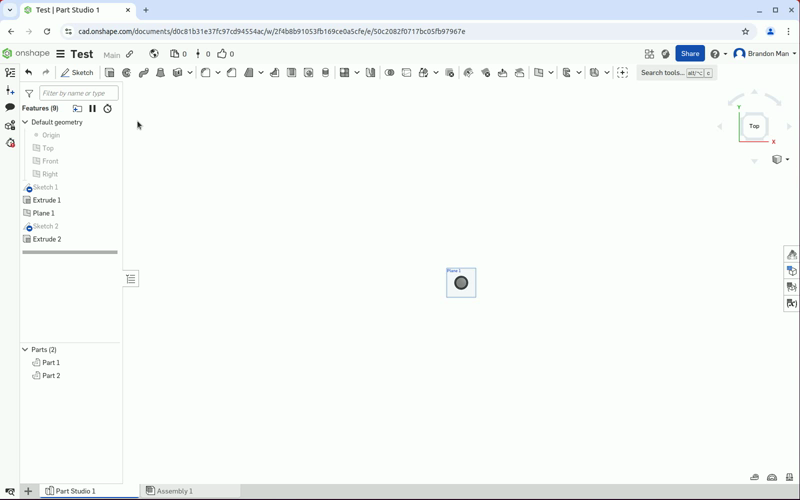
key(shift+h)
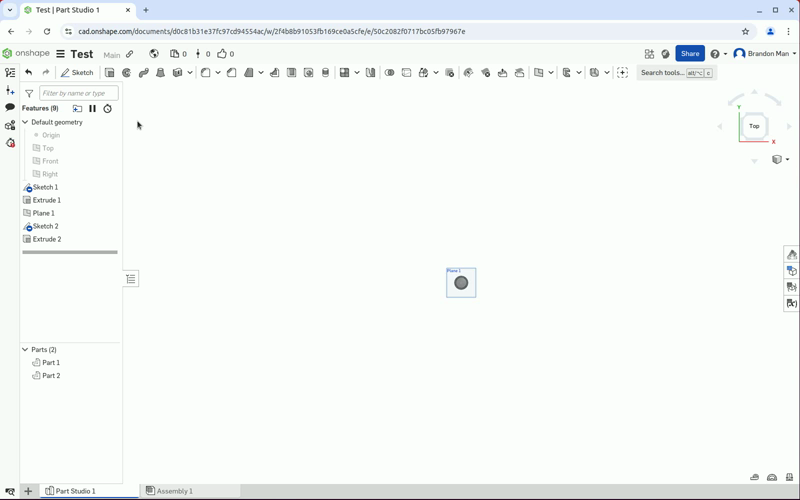
key(shift+h)
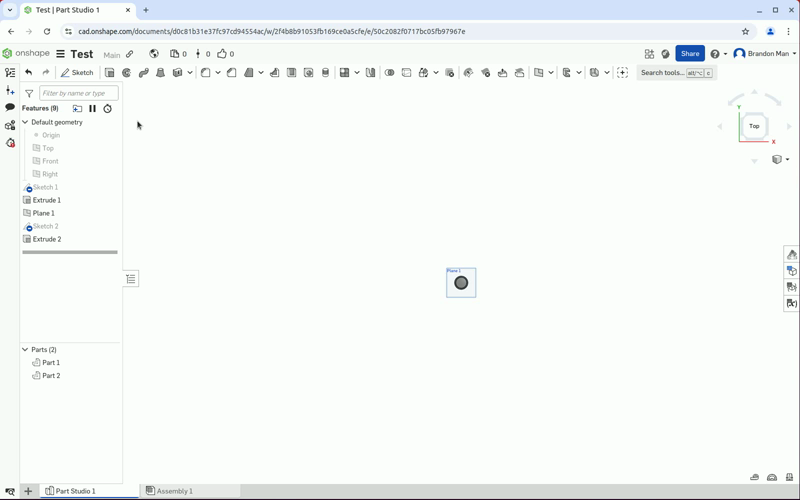
mouse_move(73, 189)
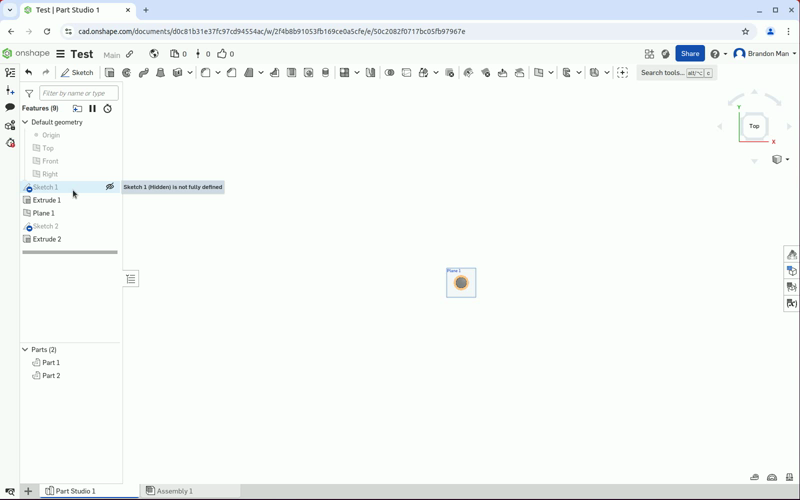
click(73, 189)
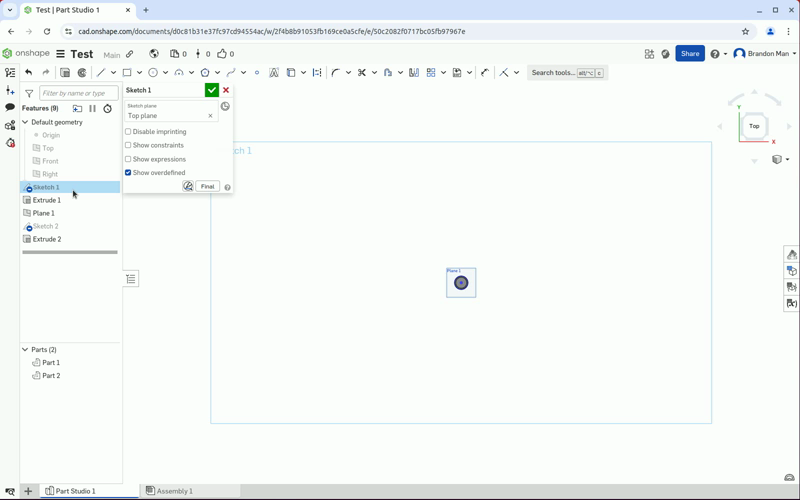
mouse_move(229, 92)
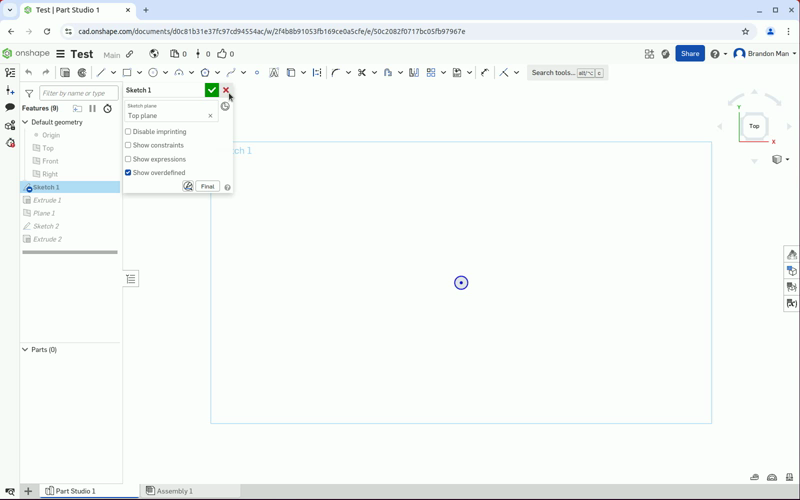
click(229, 92)
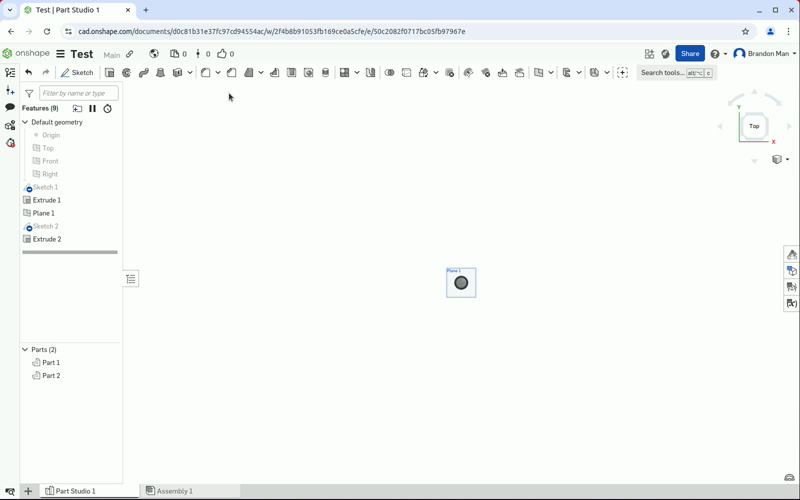
mouse_move(541, 75)
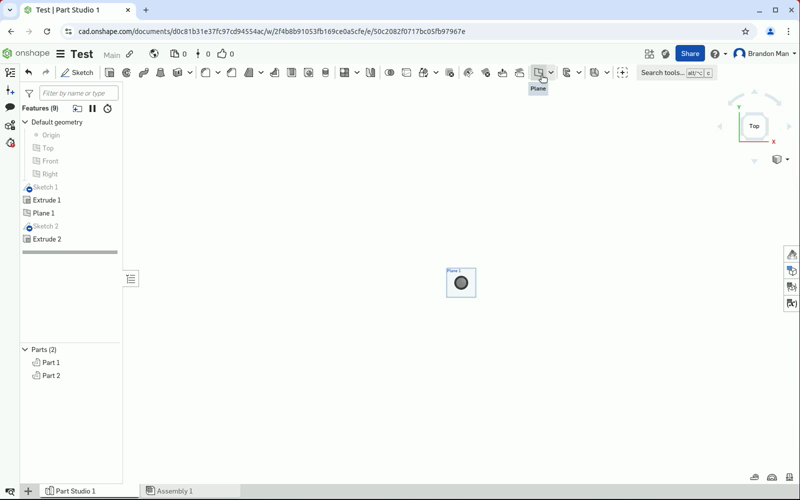
click(541, 75)
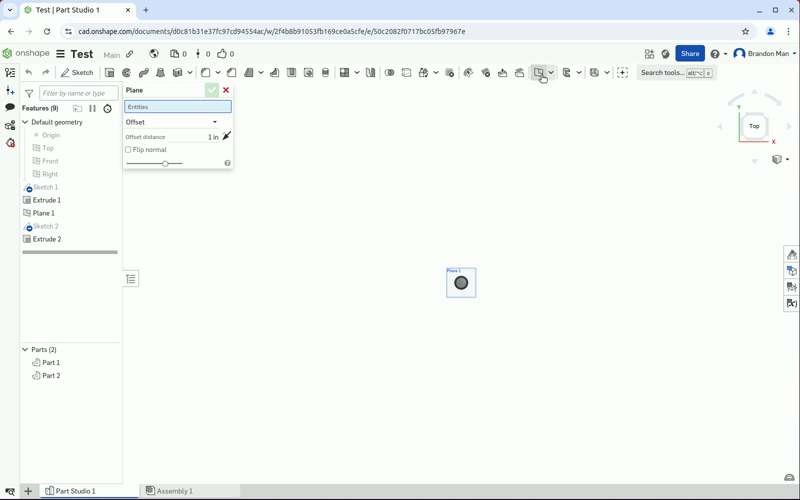
mouse_move(73, 150)
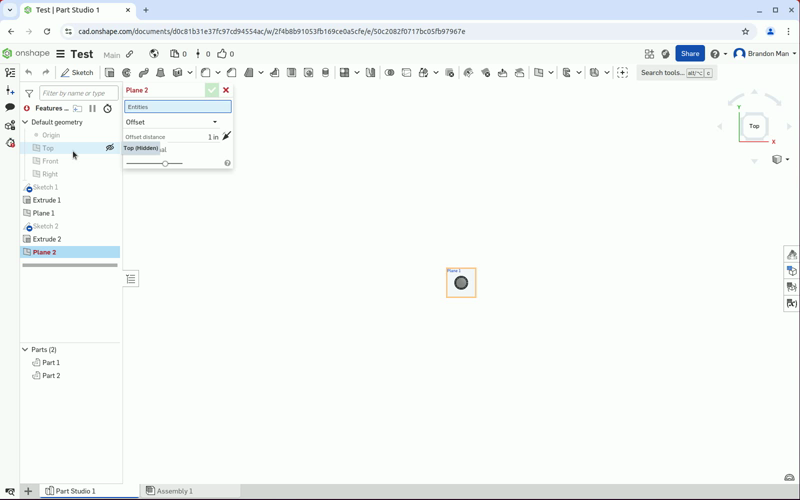
click(73, 150)
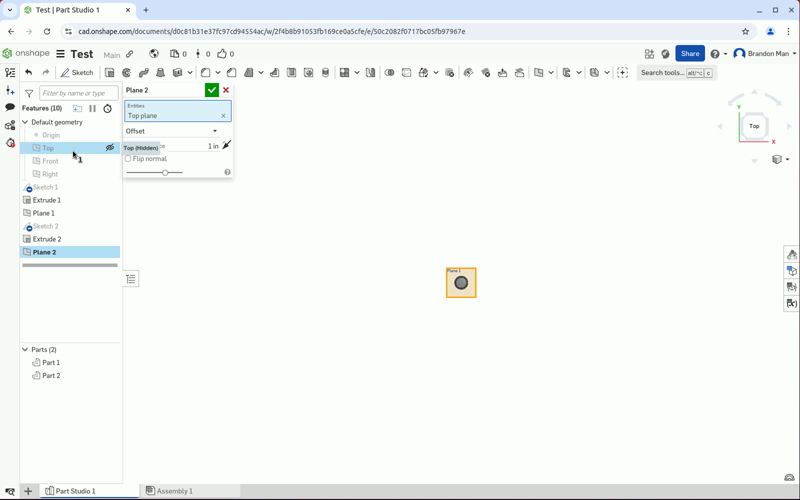
key(tab, 2)
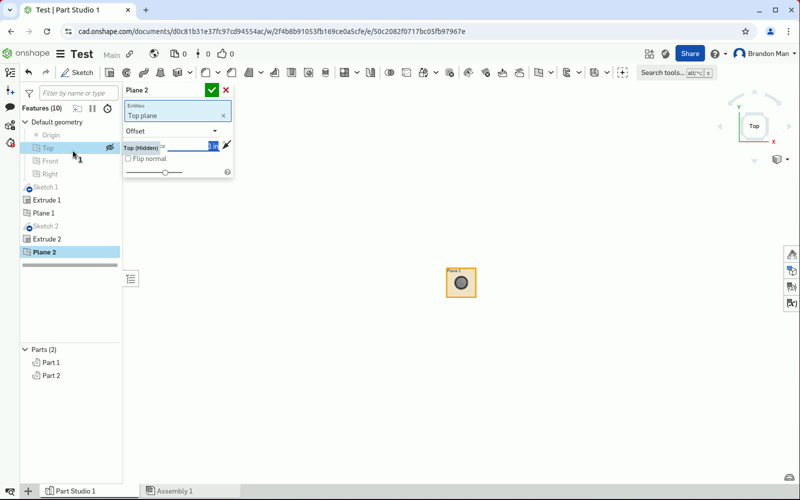
text(22.153)
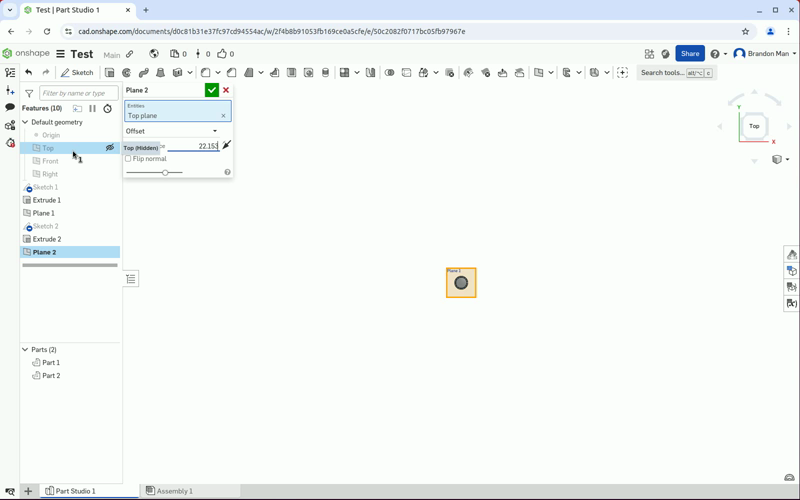
key(enter, 2)
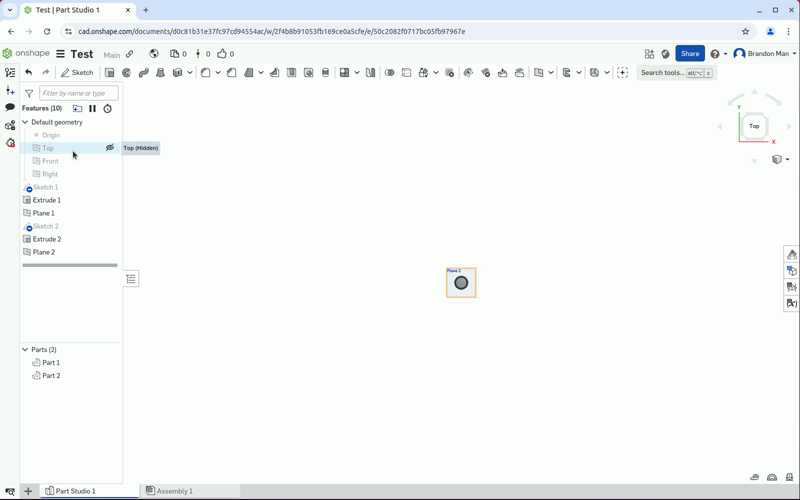
key(shift+s)
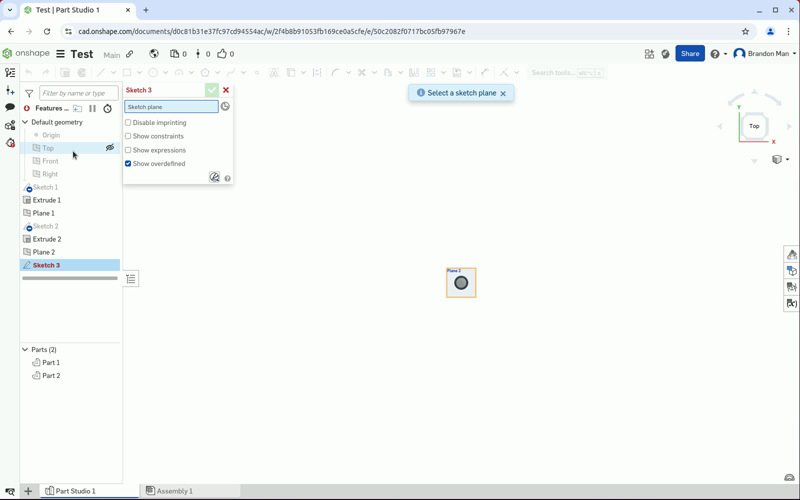
mouse_move(73, 254)
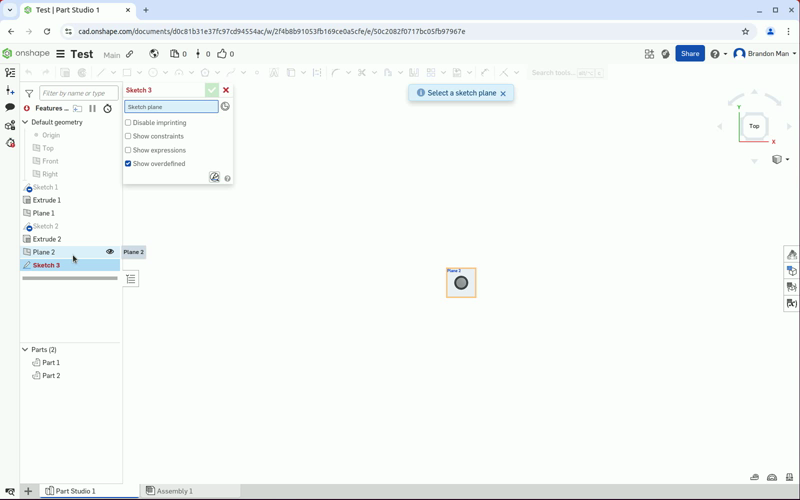
click(73, 254)
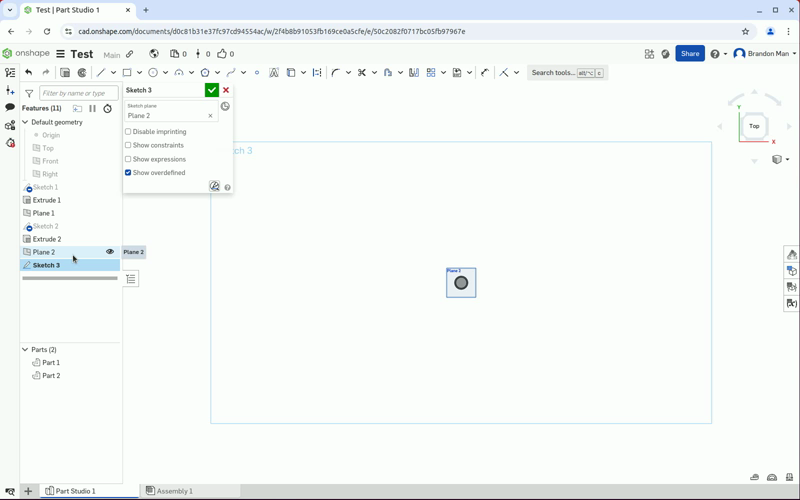
mouse_move(73, 352)
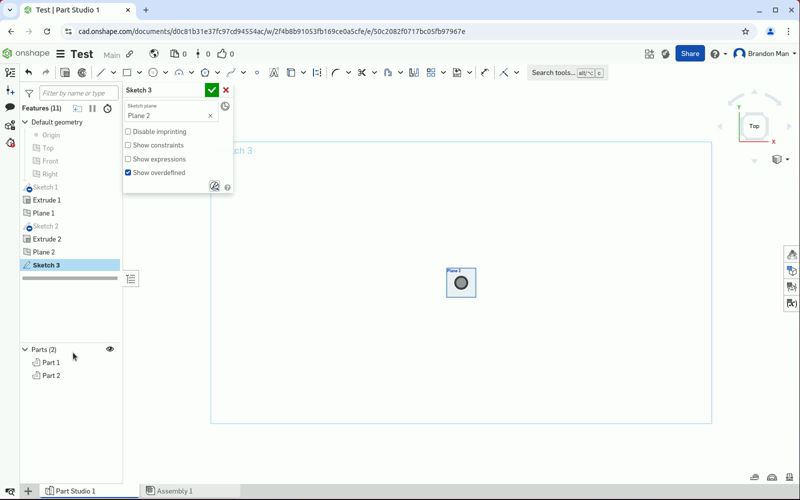
key(y)
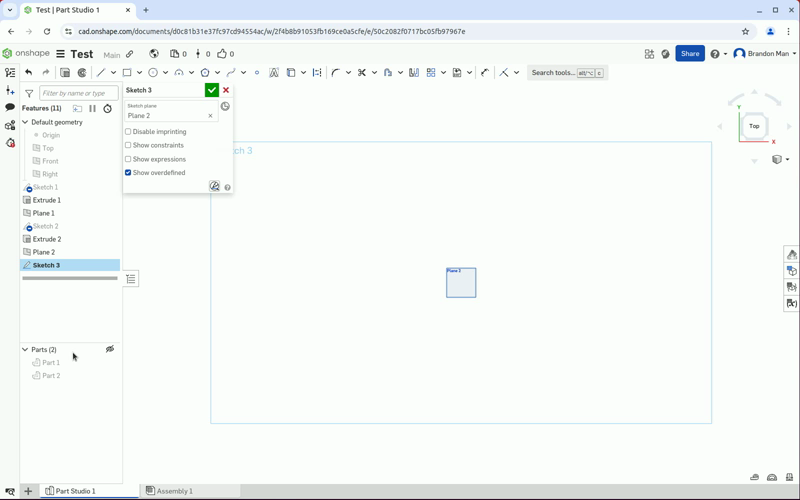
key(c)
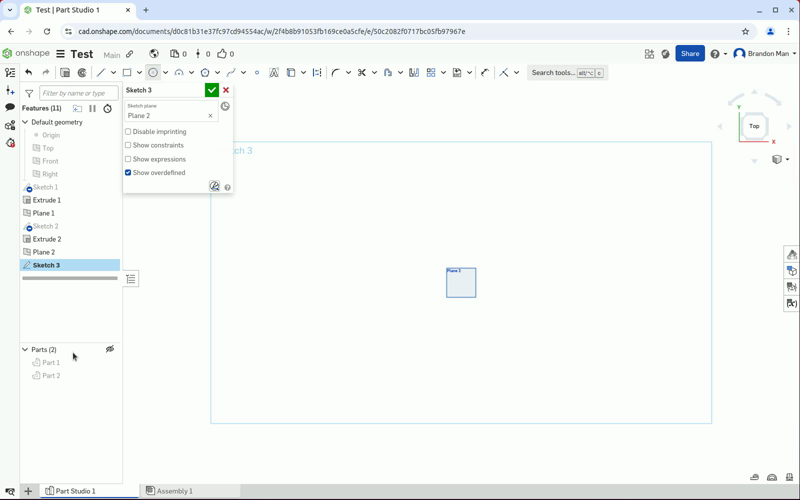
key_down(shift)
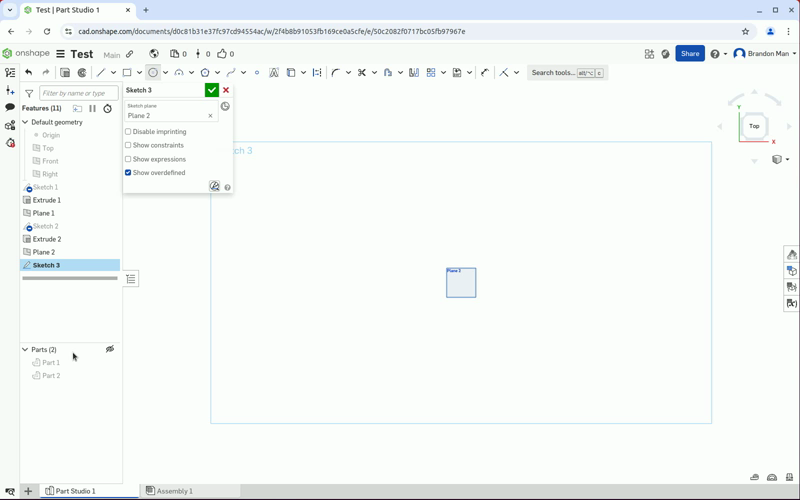
mouse_move(460, 282)
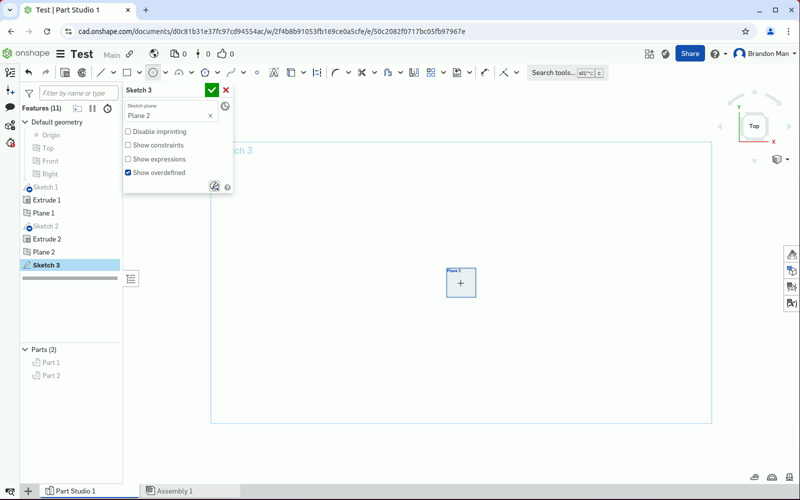
click(460, 282)
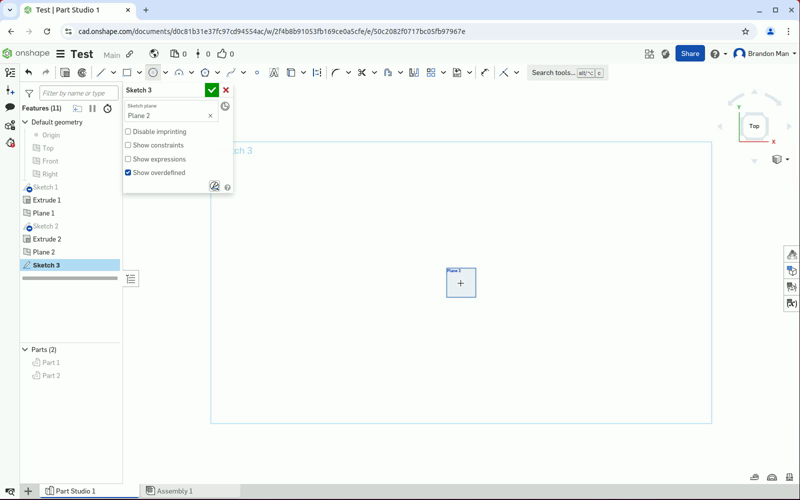
key_up(shift)
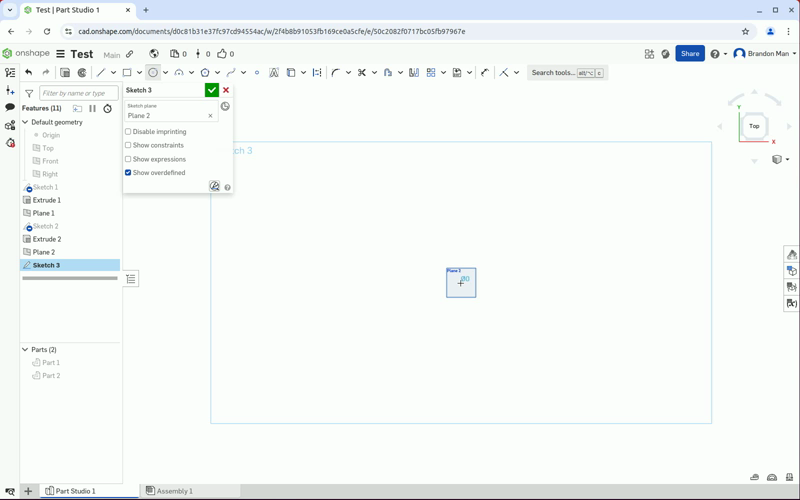
mouse_move(464, 282)
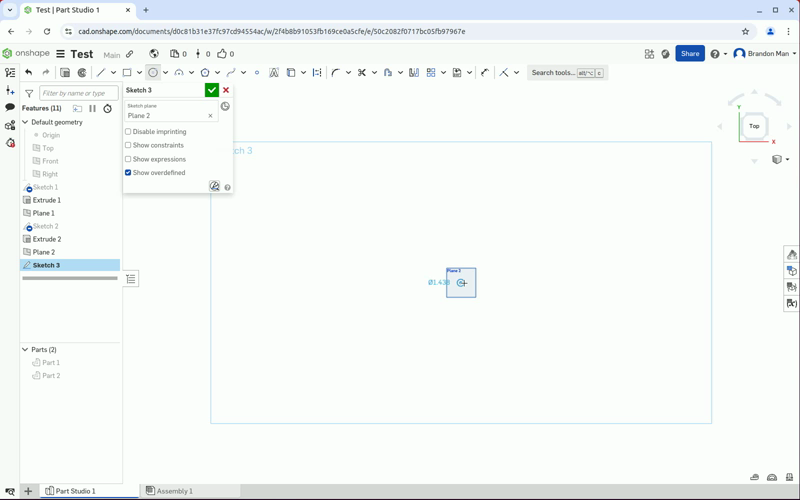
click(464, 282)
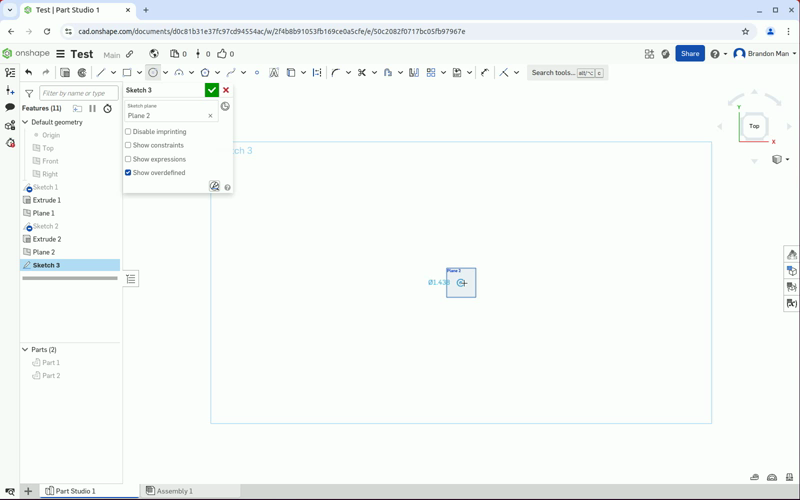
key(esc)
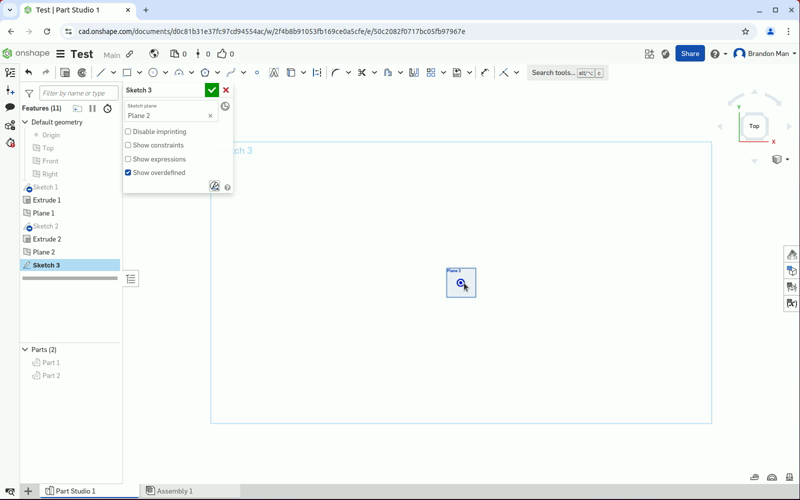
mouse_move(459, 286)
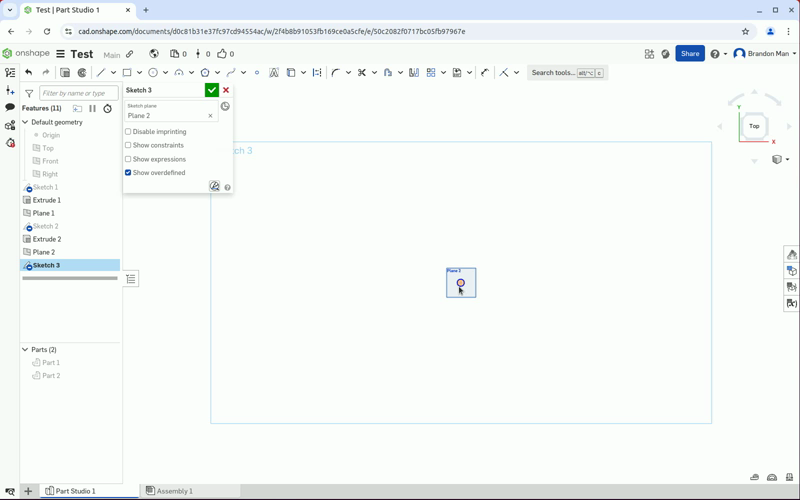
scroll(6)
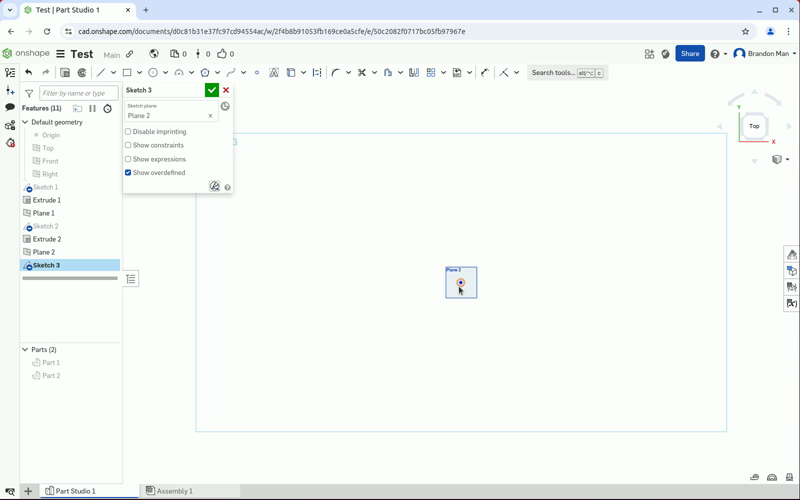
scroll(6)
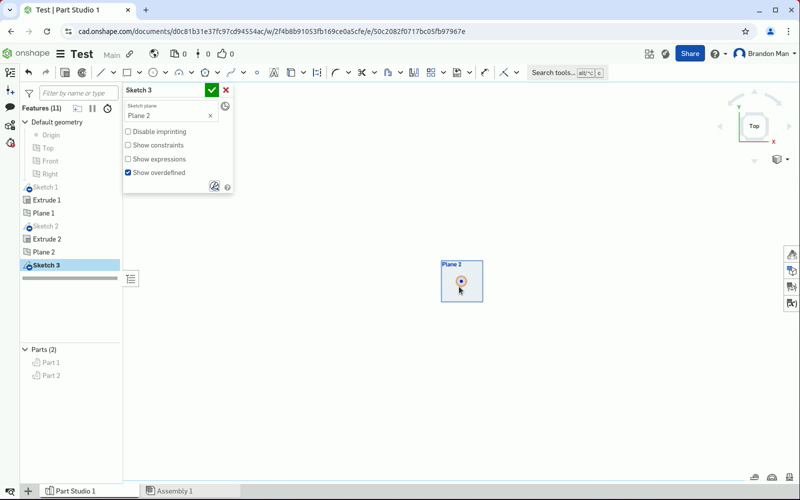
scroll(6)
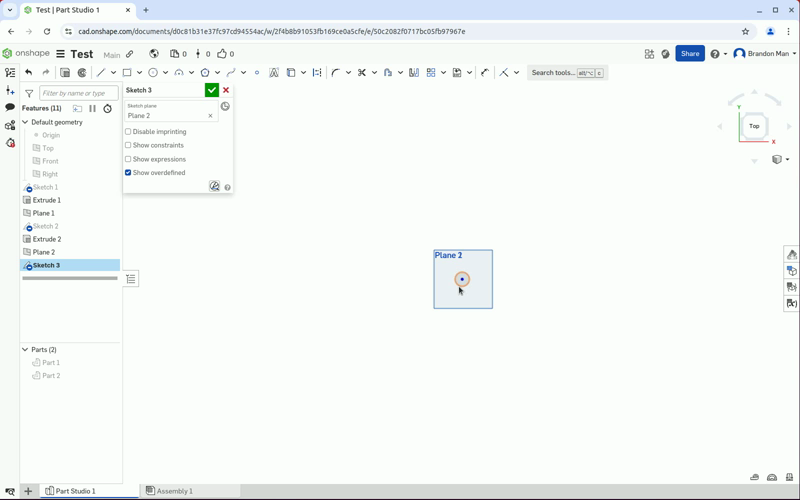
scroll(6)
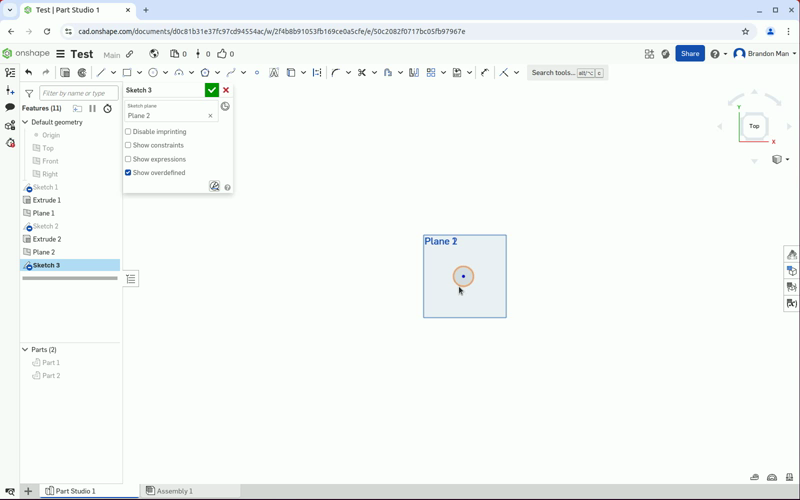
scroll(6)
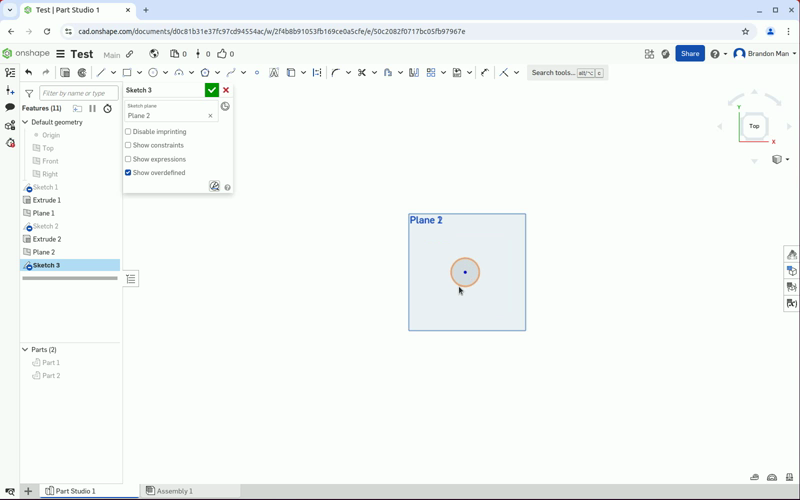
scroll(6)
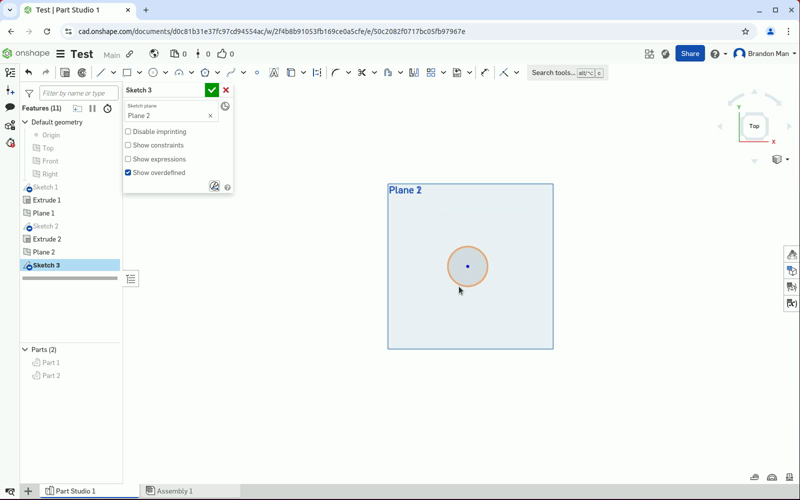
scroll(6)
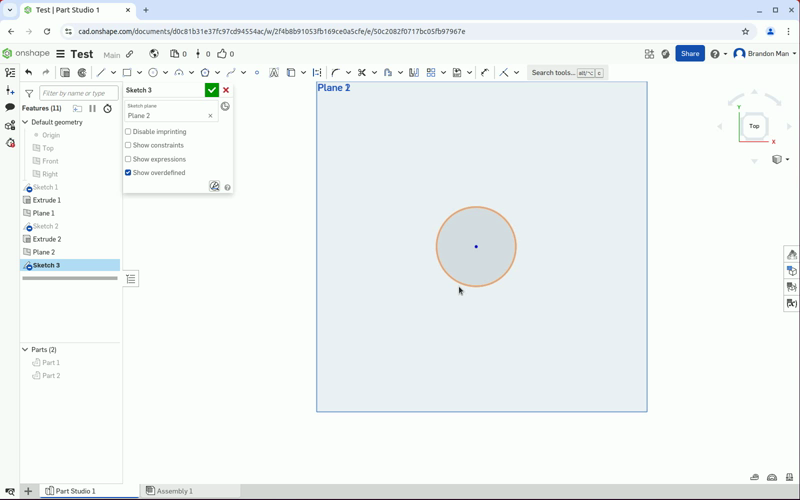
click(459, 286)
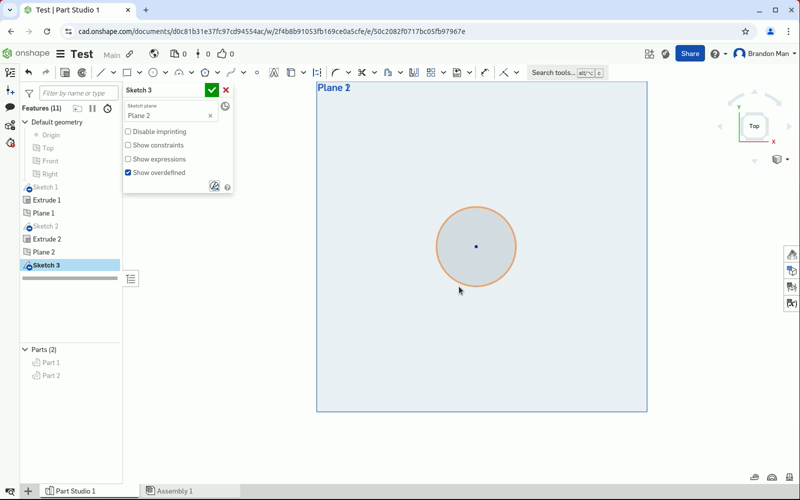
scroll(-6)
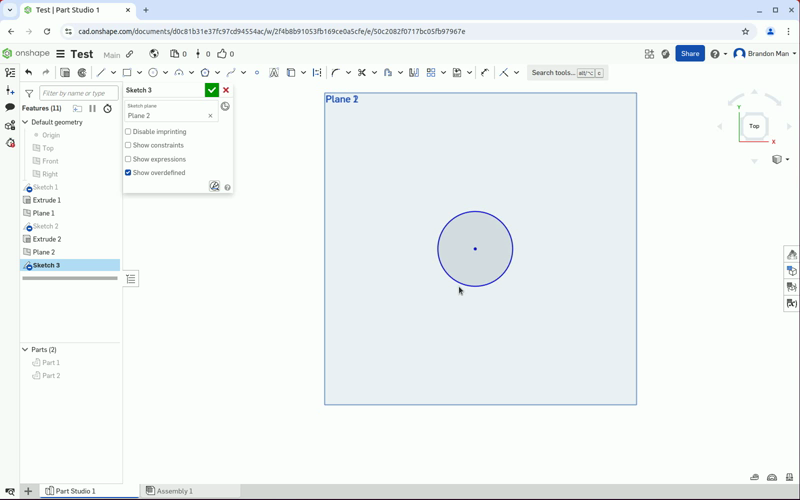
scroll(-6)
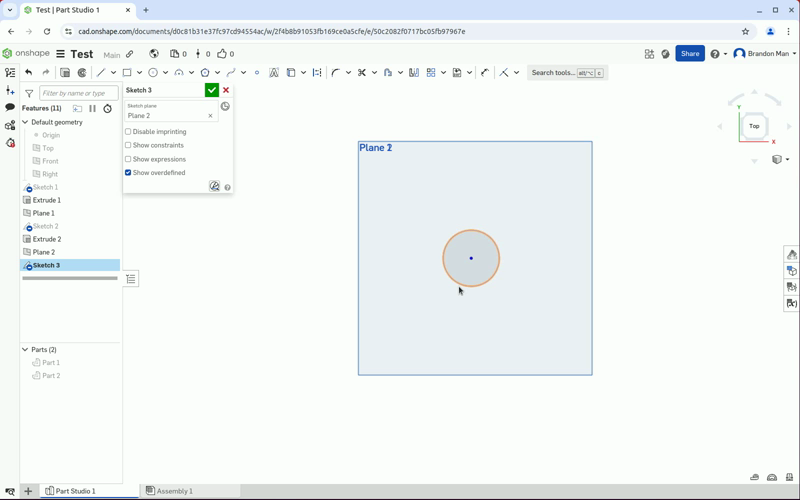
scroll(-6)
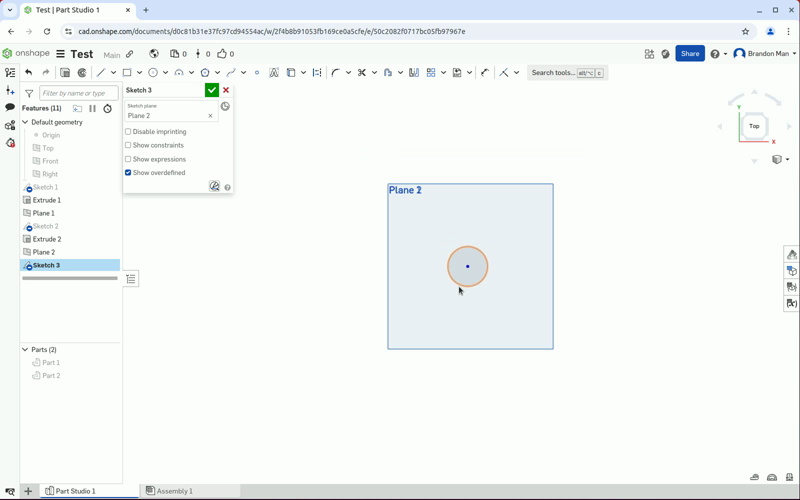
scroll(-6)
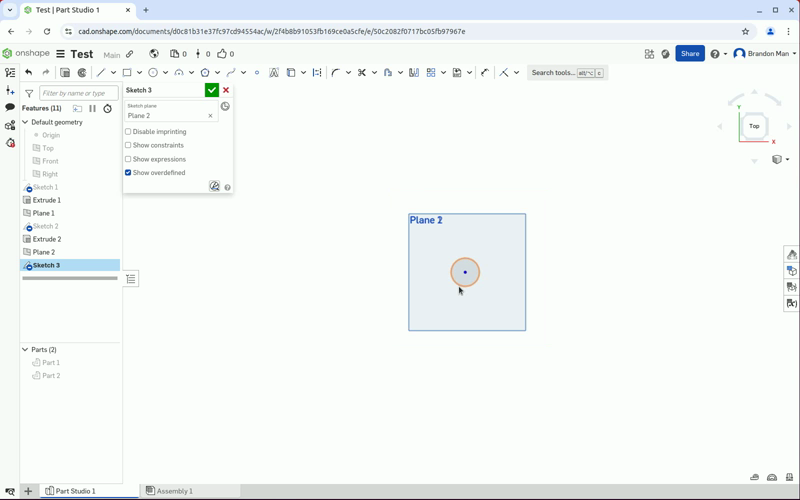
scroll(-6)
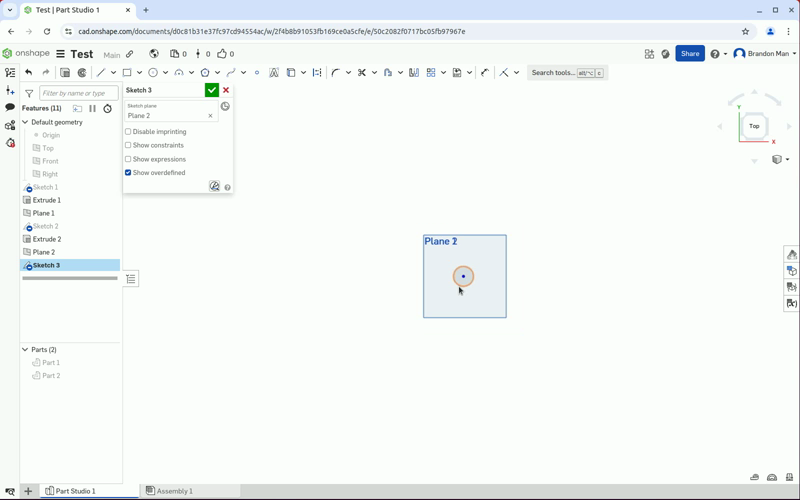
scroll(-6)
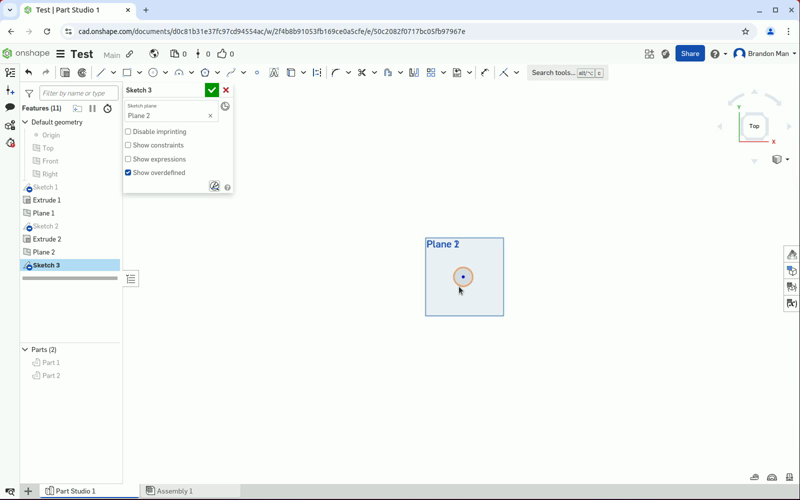
scroll(-6)
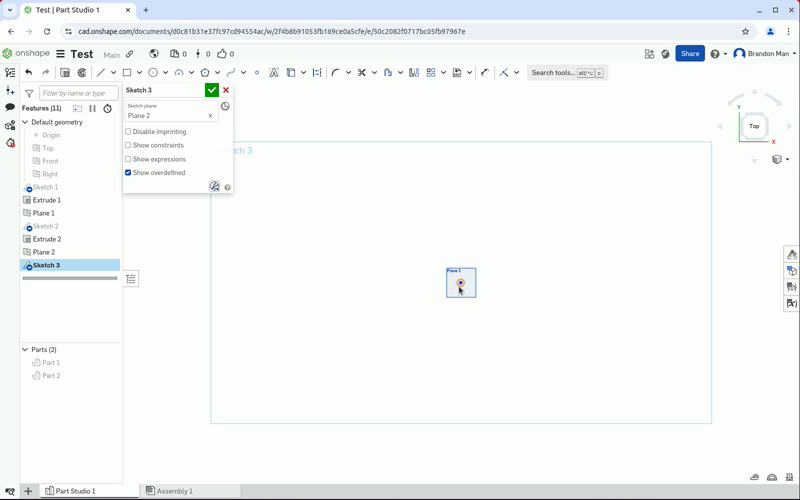
mouse_move(73, 352)
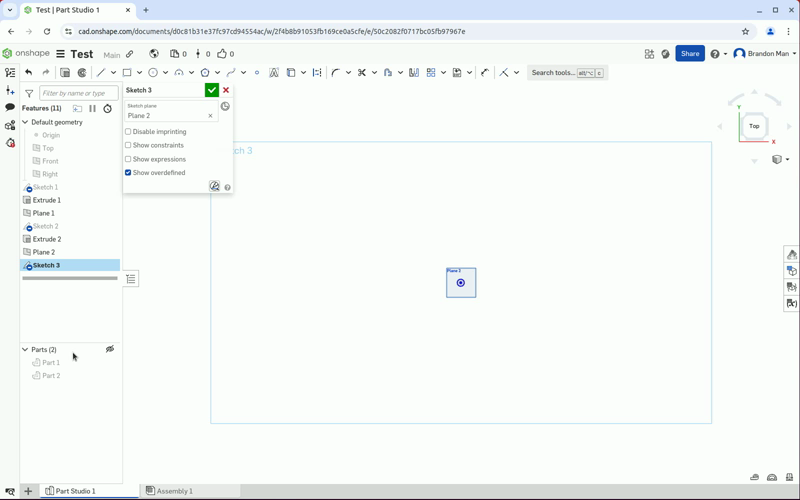
key(shift+y)
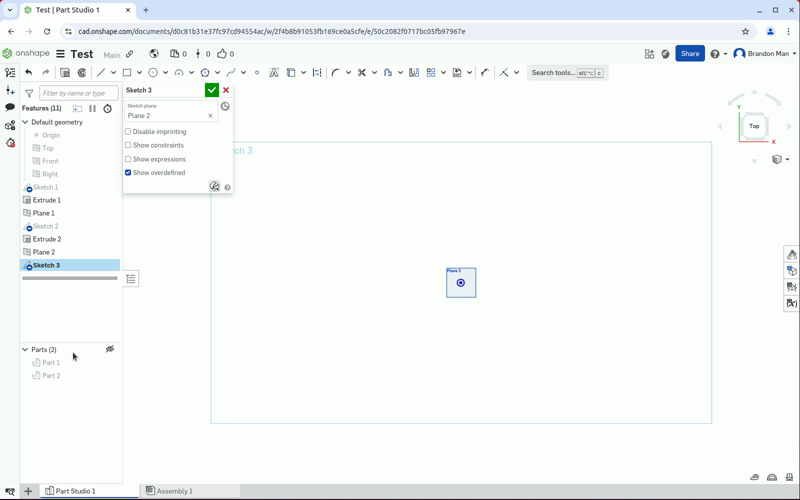
key(shift+e)
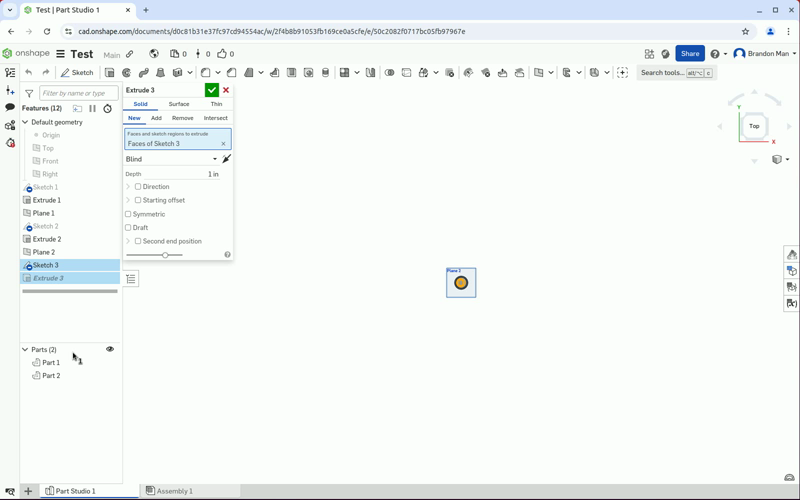
mouse_move(143, 106)
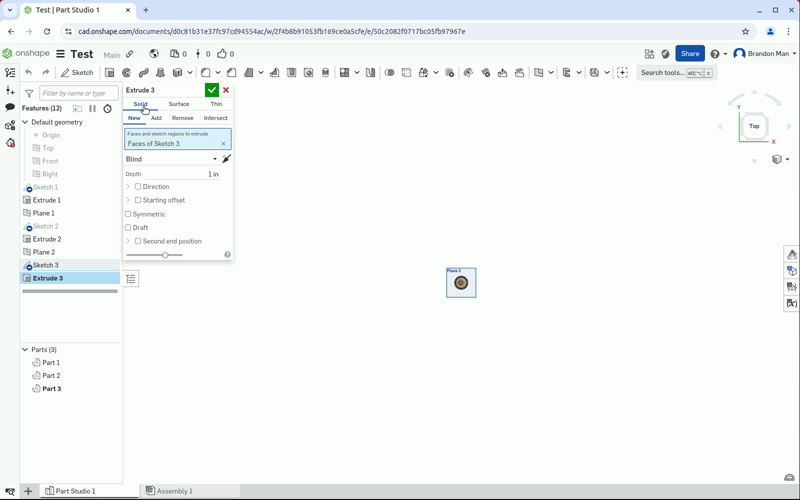
click(143, 106)
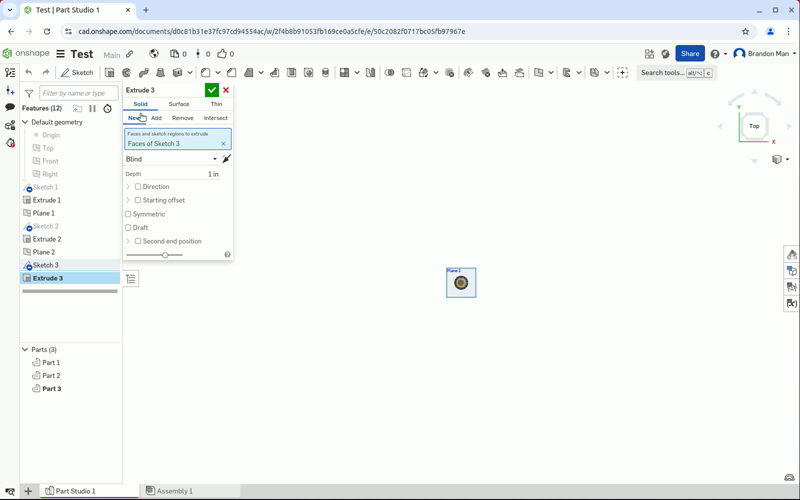
mouse_move(137, 120)
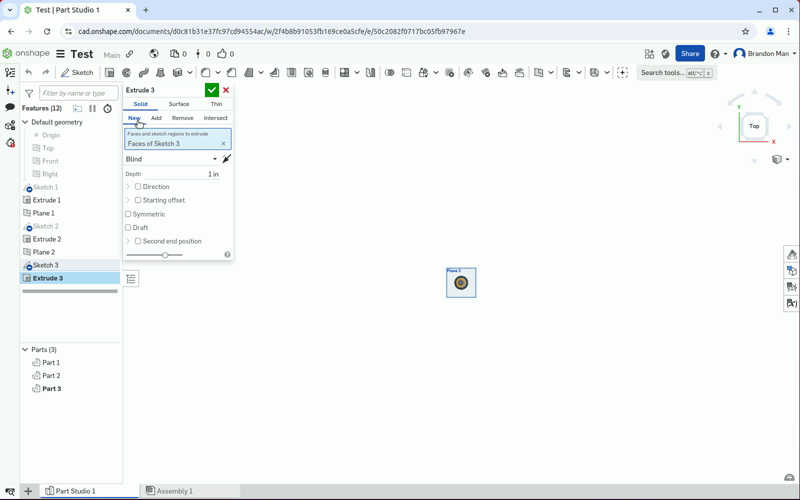
click(137, 120)
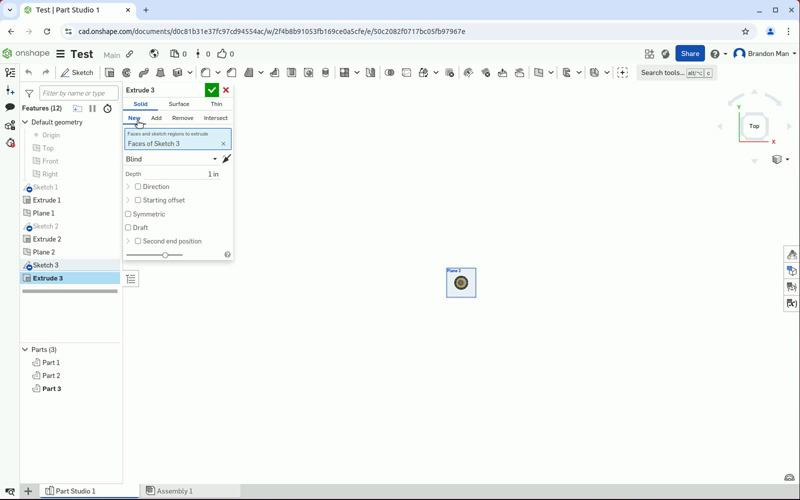
key(tab, 4)
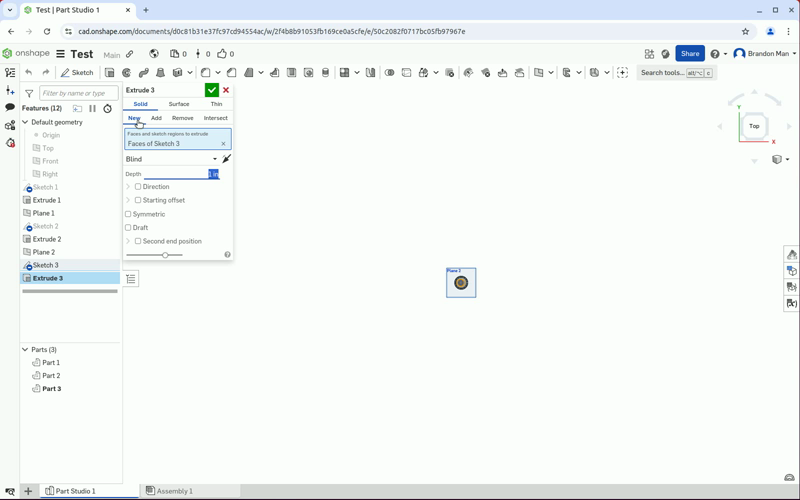
text(0.963)
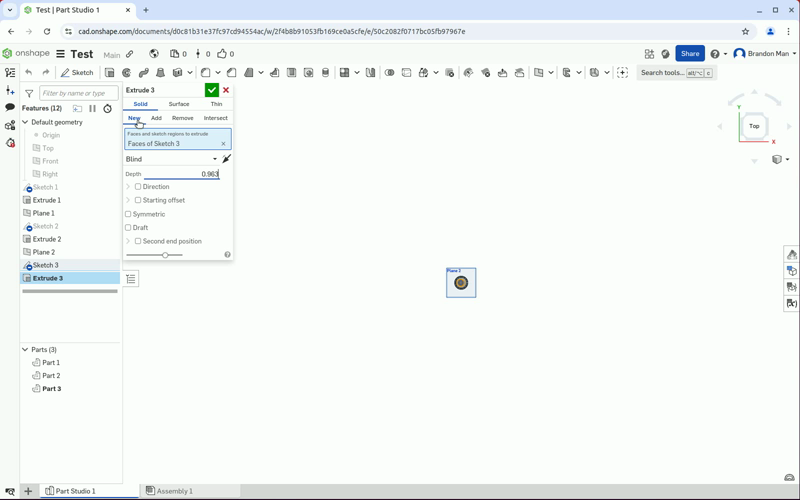
key(enter)
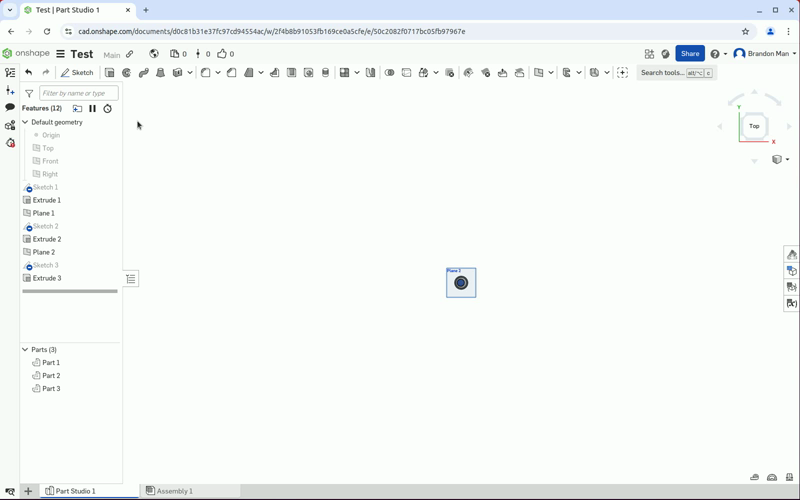
key(shift+h)
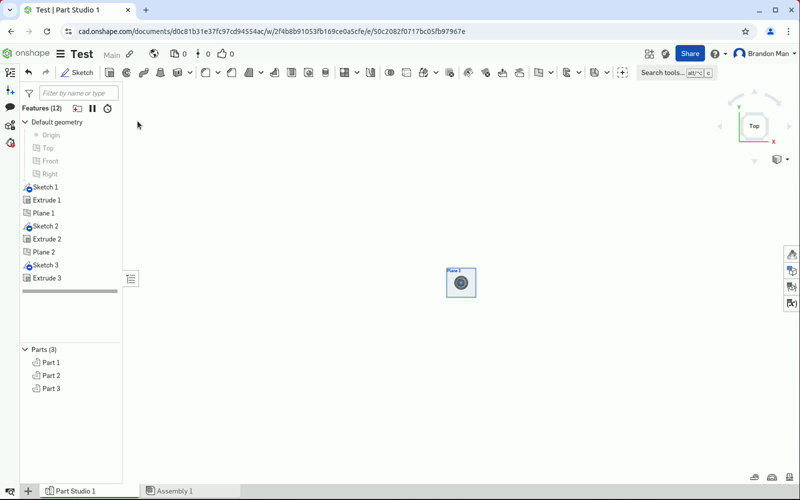
key(shift+h)
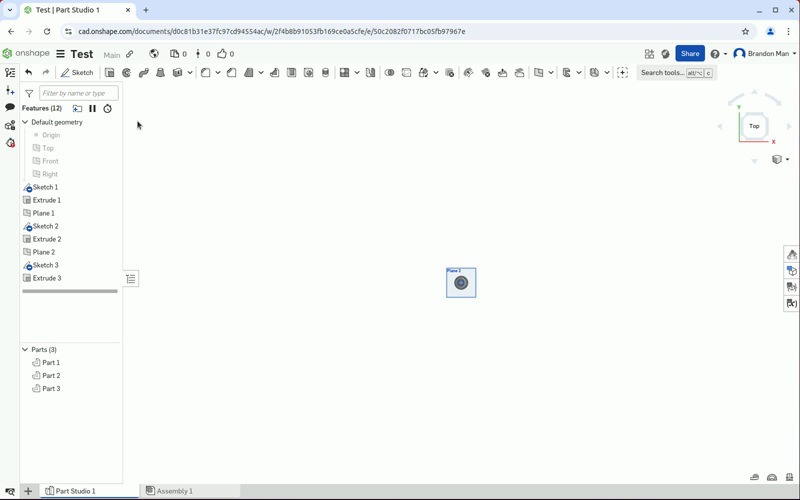
key(shift+7)
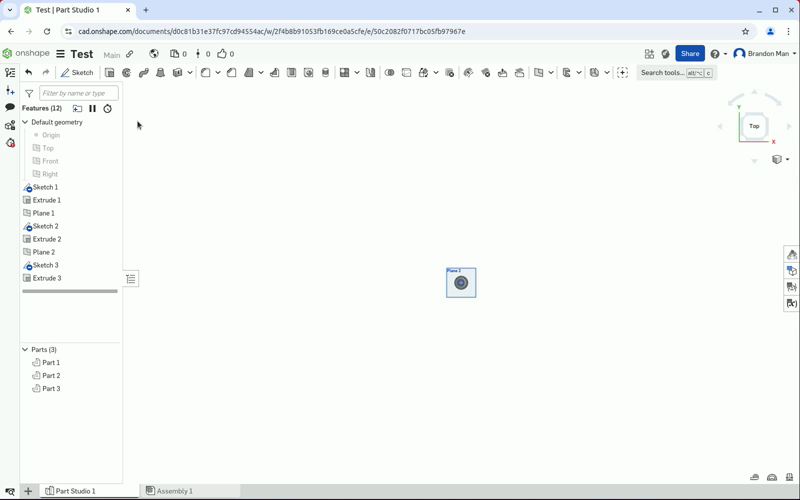
key(up, 3)
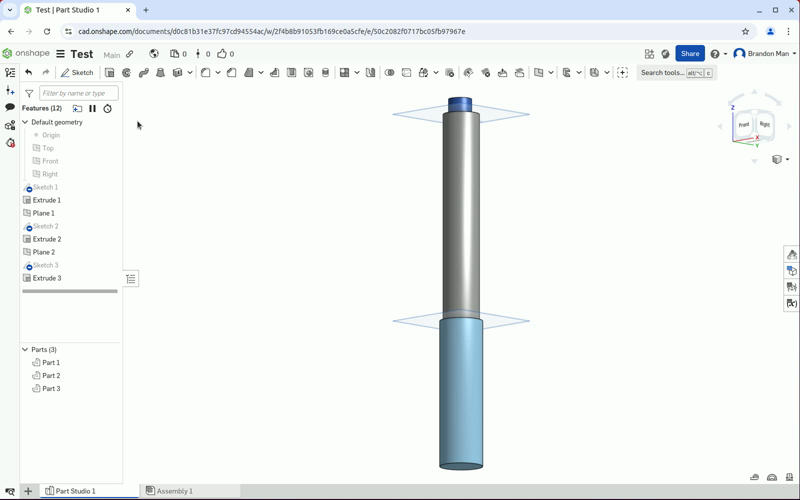
key(left, 3)
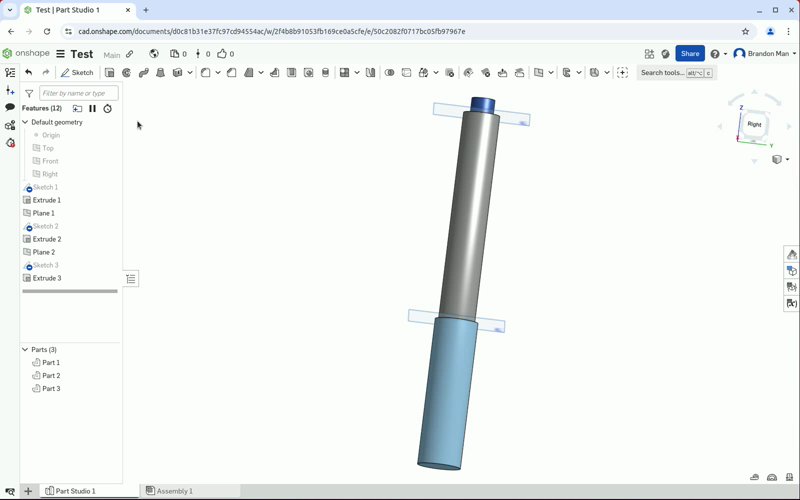
key(right, 3)
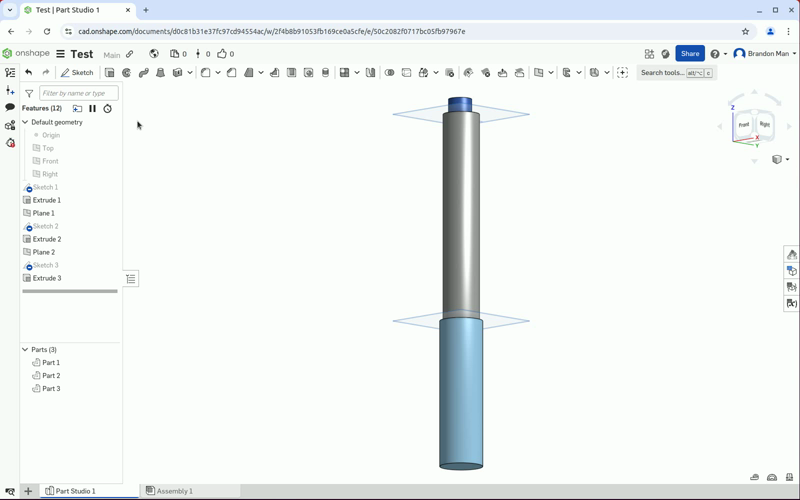
key(down, 3)
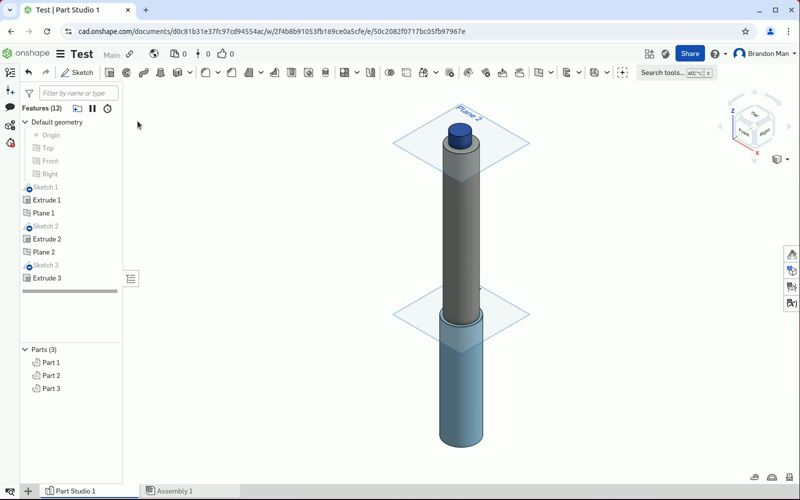
mouse_move(73, 189)
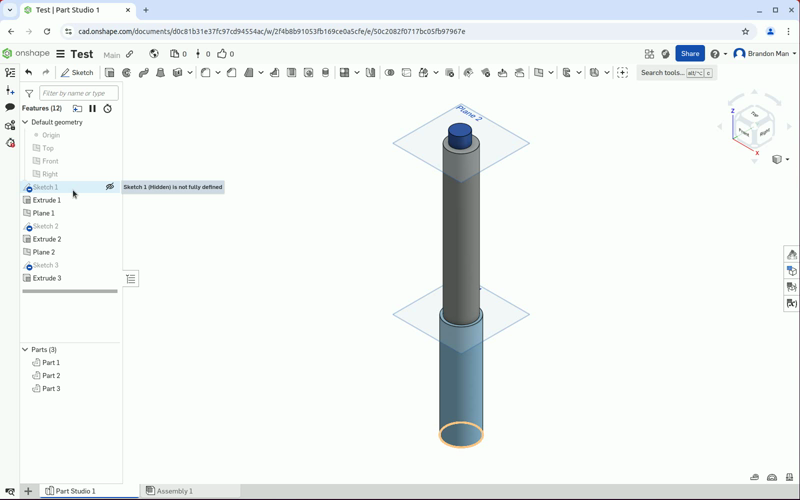
click(73, 189)